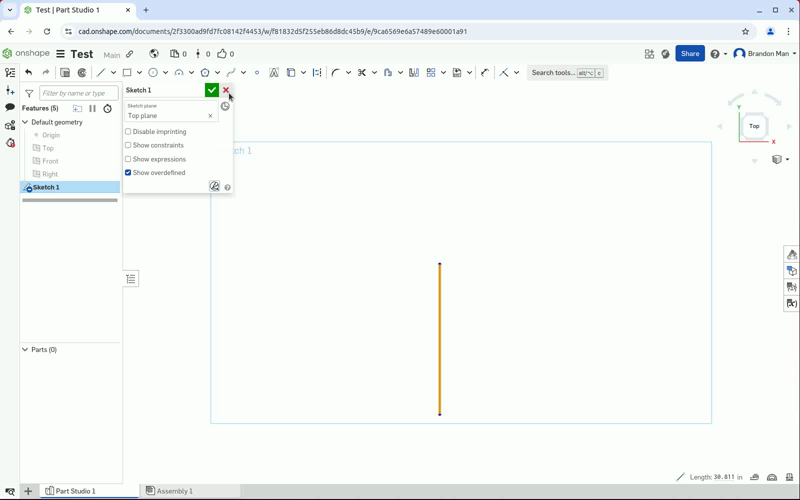
key(shift+h)
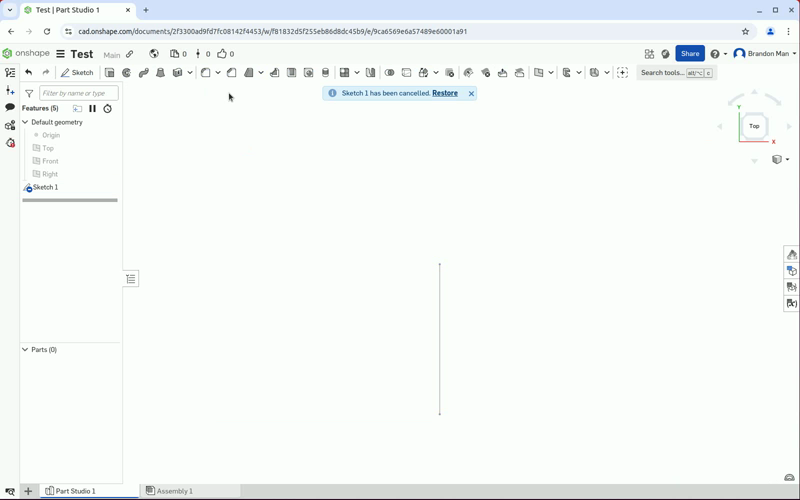
key(shift+s)
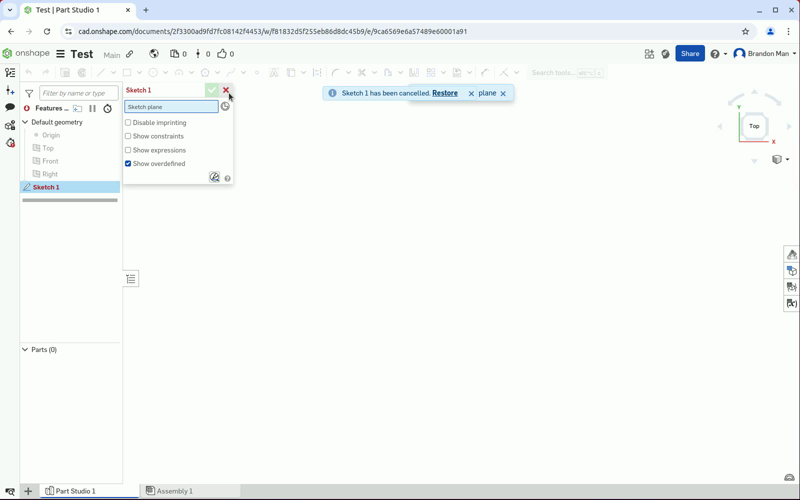
mouse_move(73, 150)
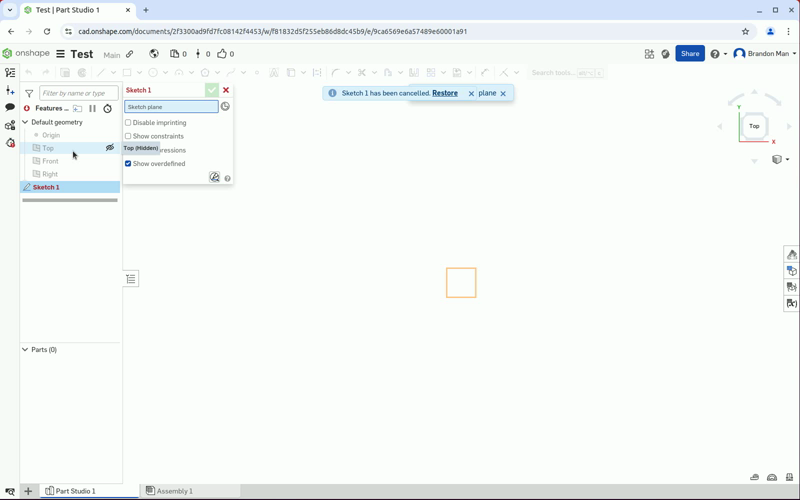
click(73, 150)
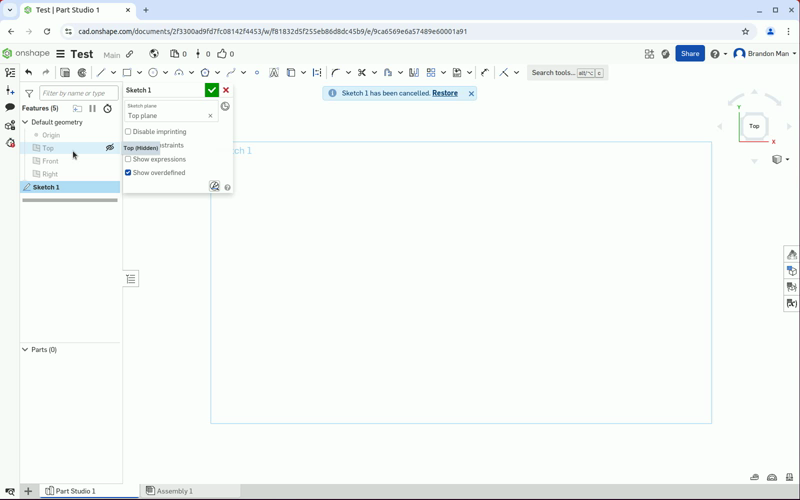
mouse_move(73, 352)
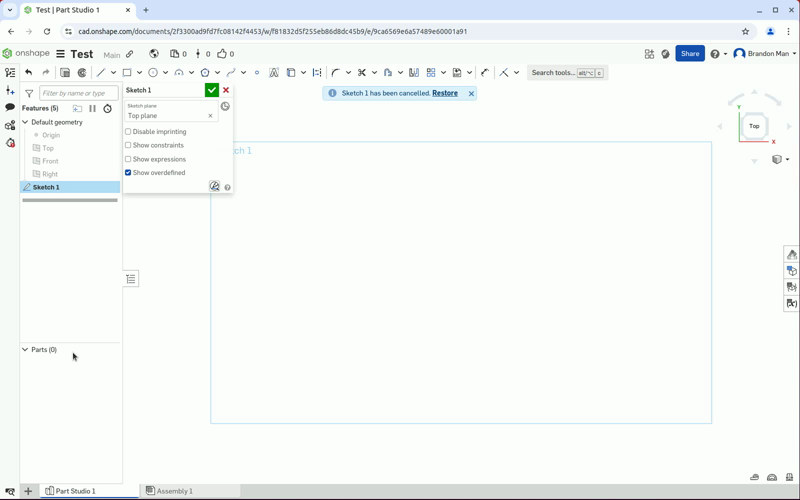
key(y)
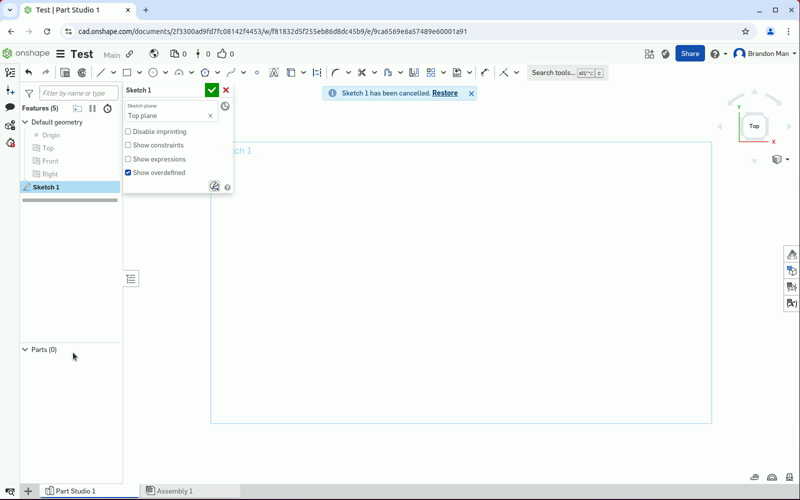
key(l)
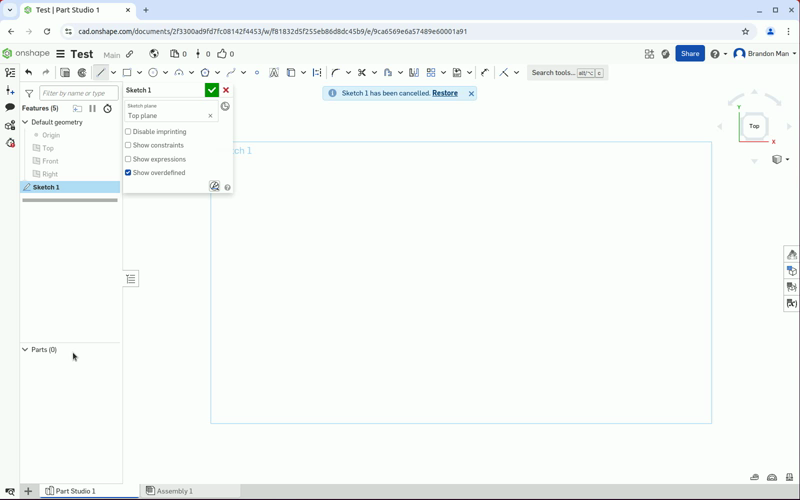
key_down(shift)
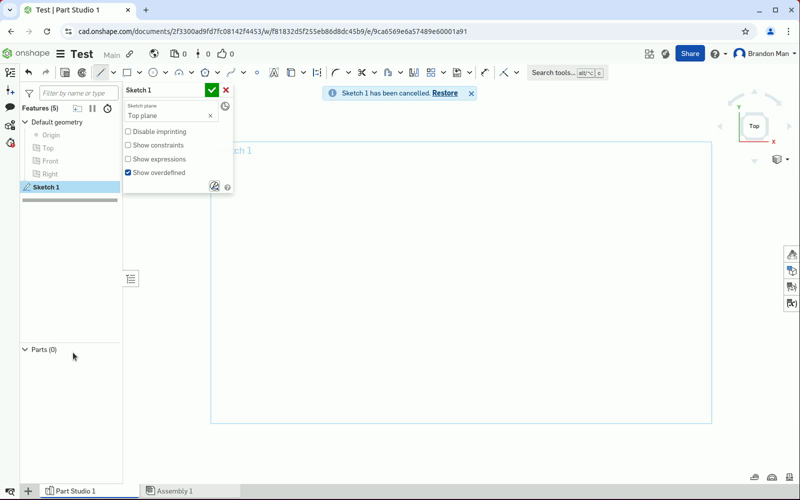
mouse_move(460, 282)
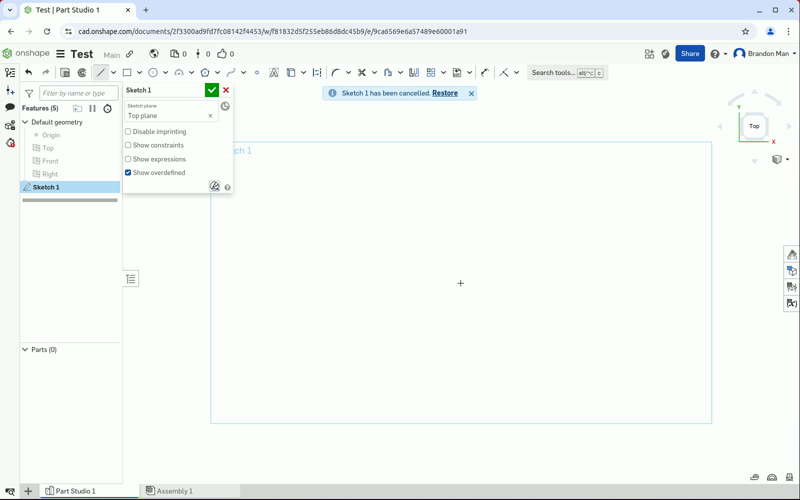
click(460, 282)
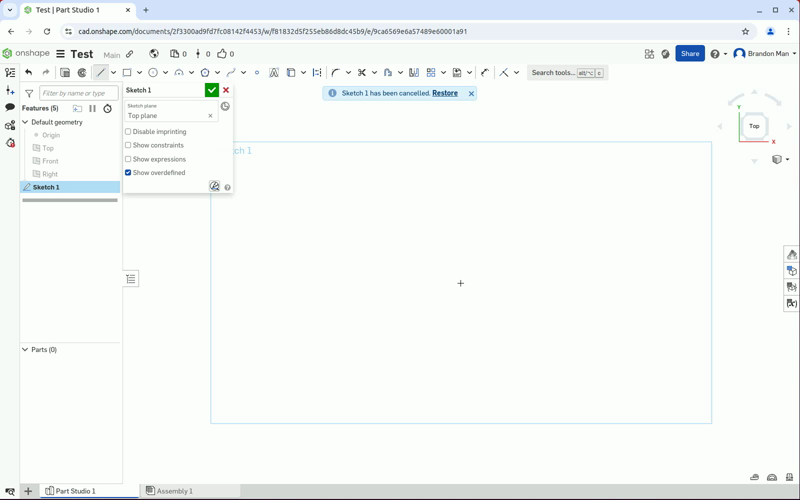
key_up(shift)
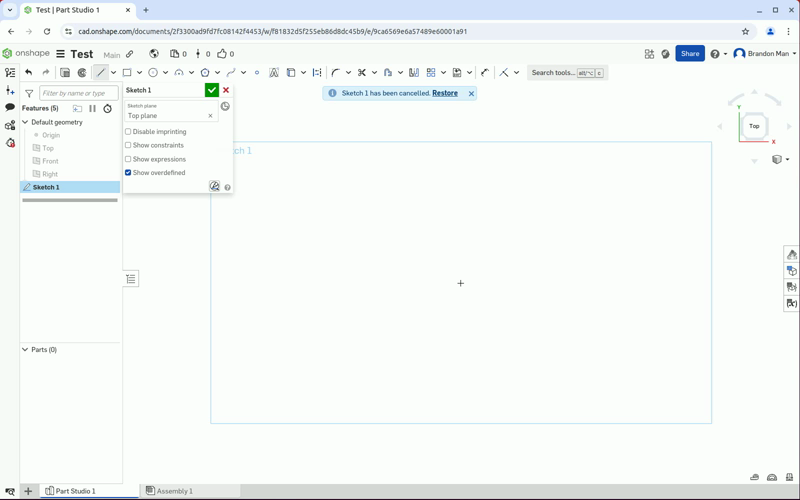
key_down(shift)
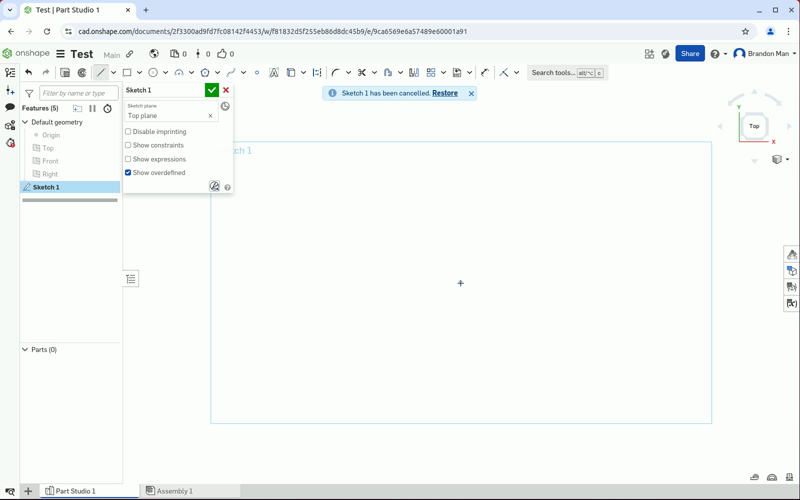
mouse_move(535, 282)
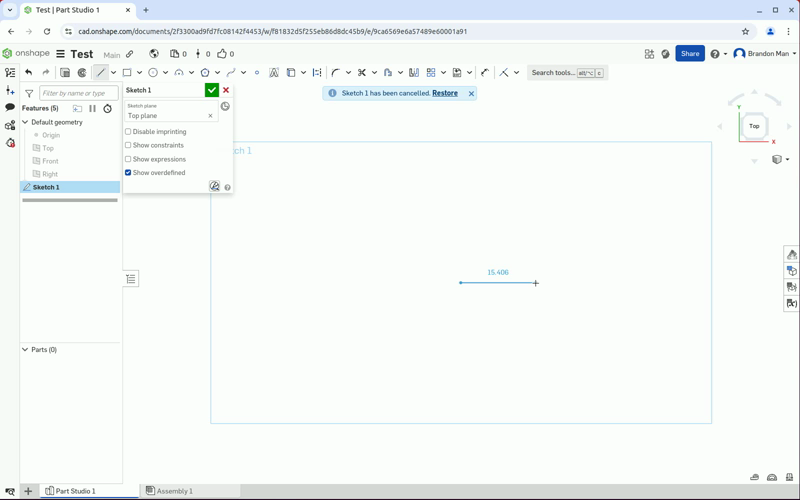
click(535, 282)
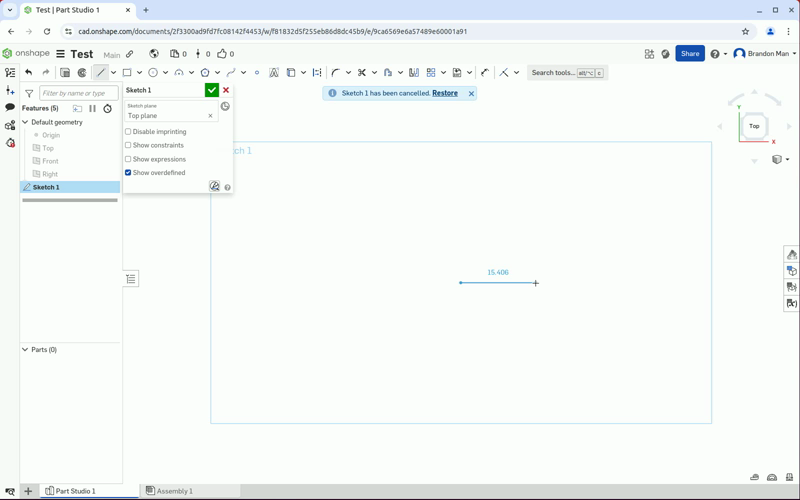
key_up(shift)
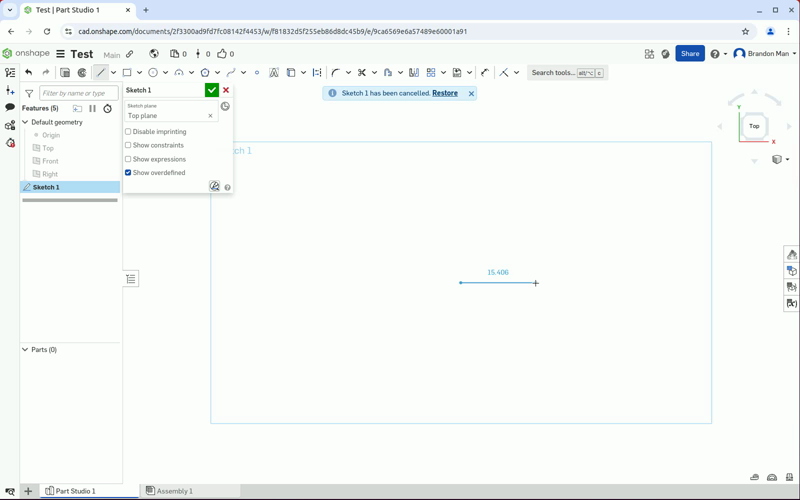
key_down(shift)
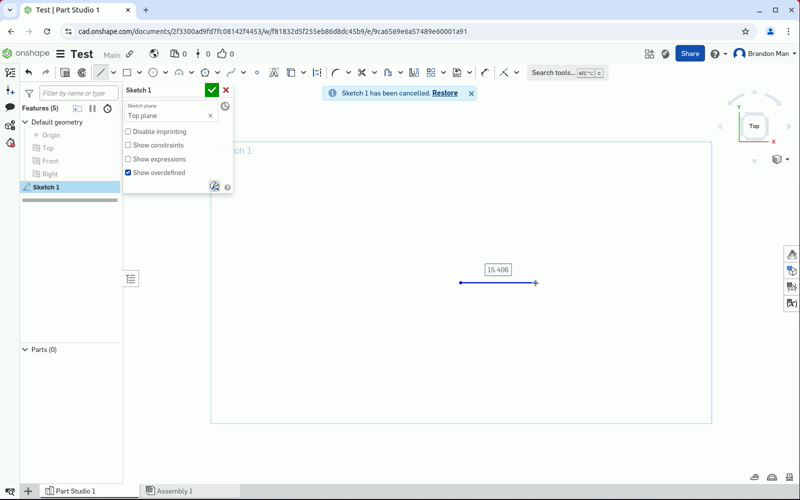
mouse_move(535, 170)
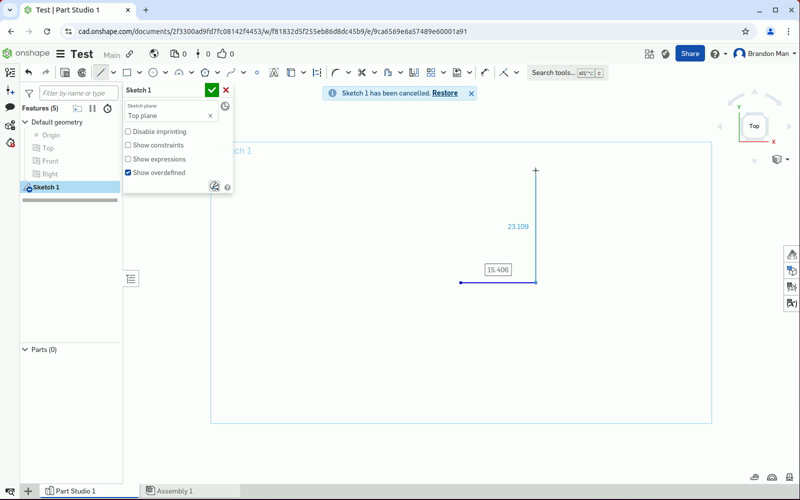
click(535, 170)
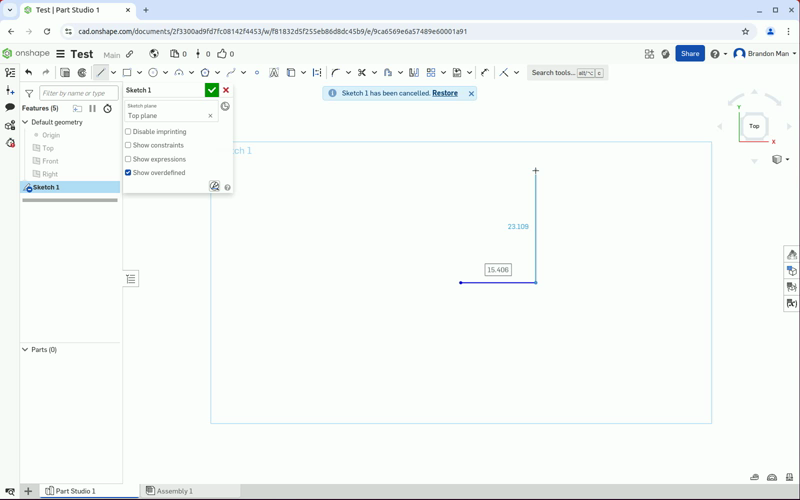
key_up(shift)
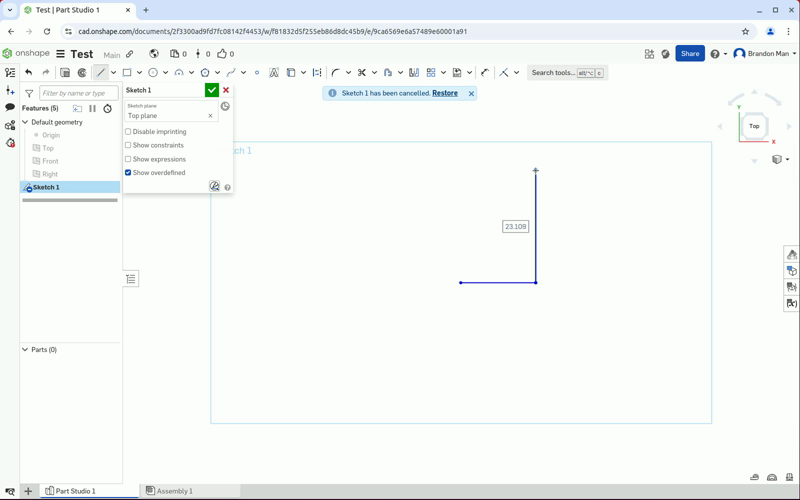
key_down(shift)
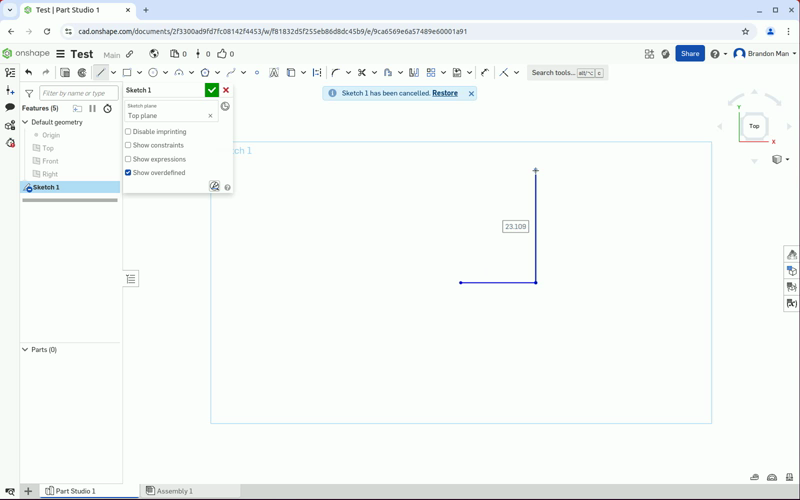
mouse_move(460, 170)
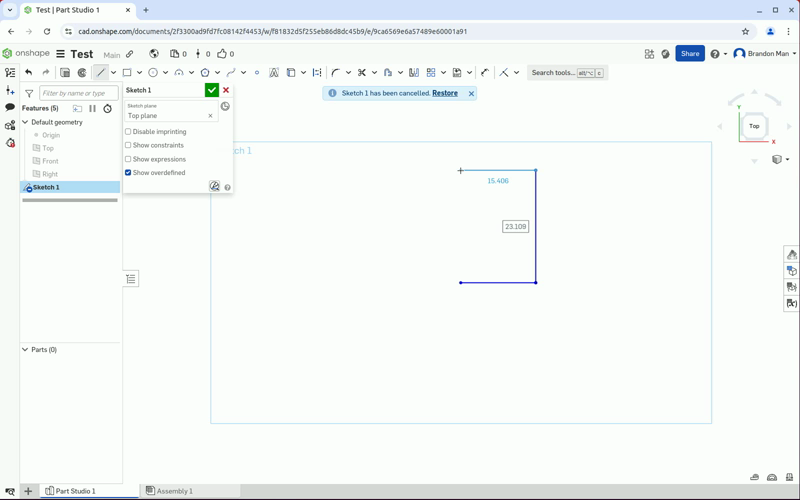
click(460, 170)
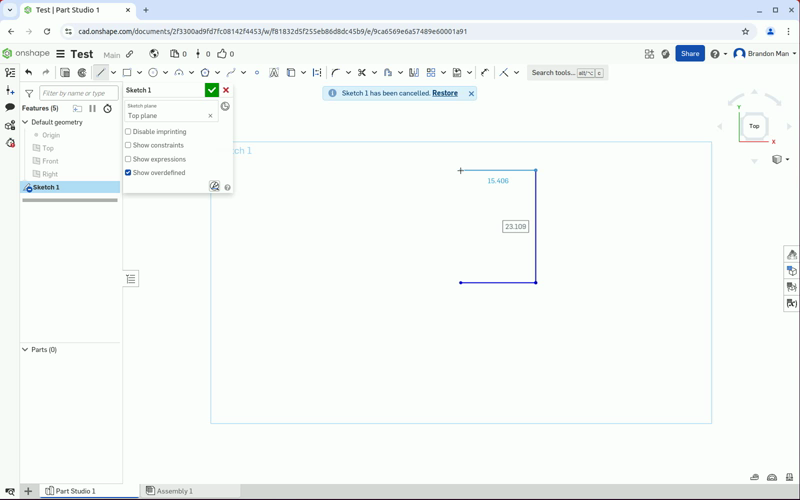
key_up(shift)
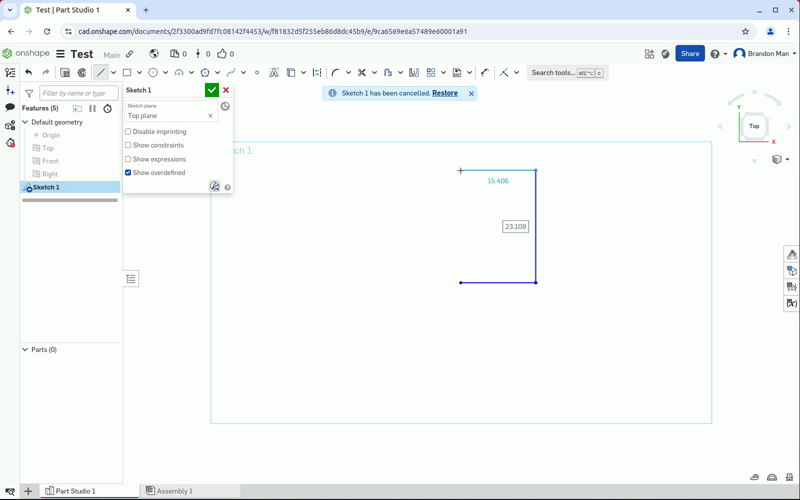
key_down(shift)
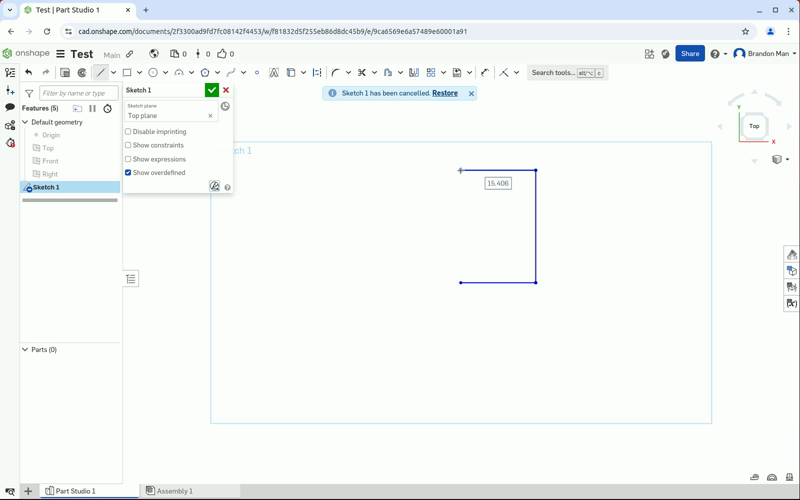
mouse_move(460, 282)
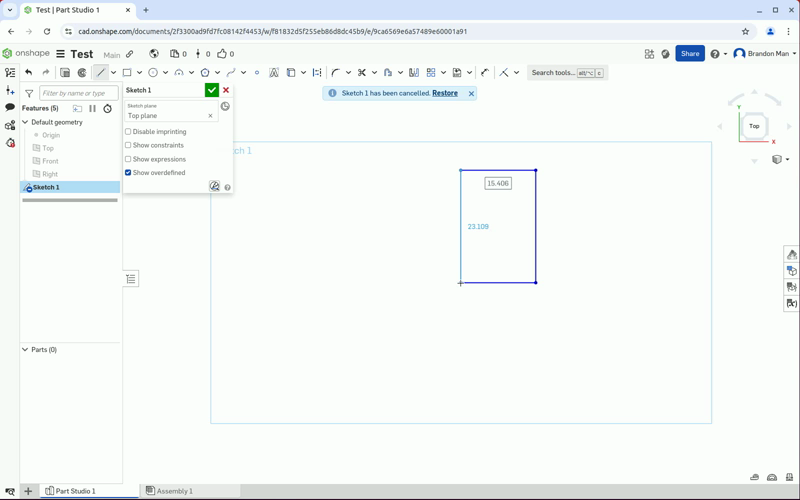
key_up(shift)
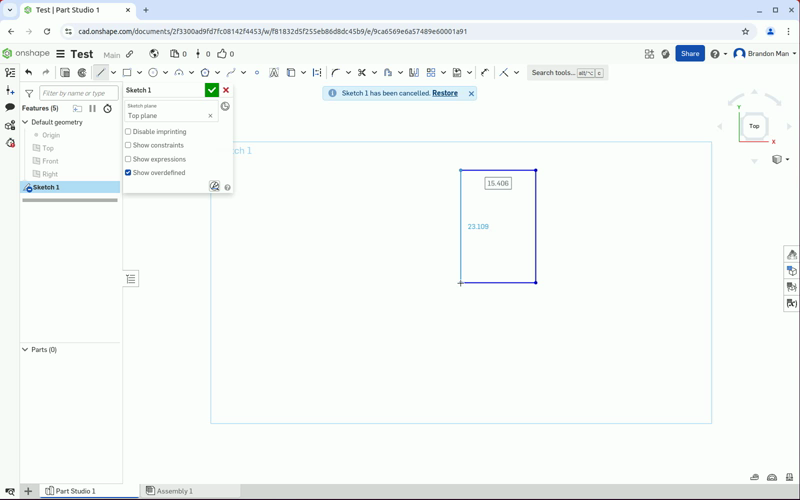
click(460, 282)
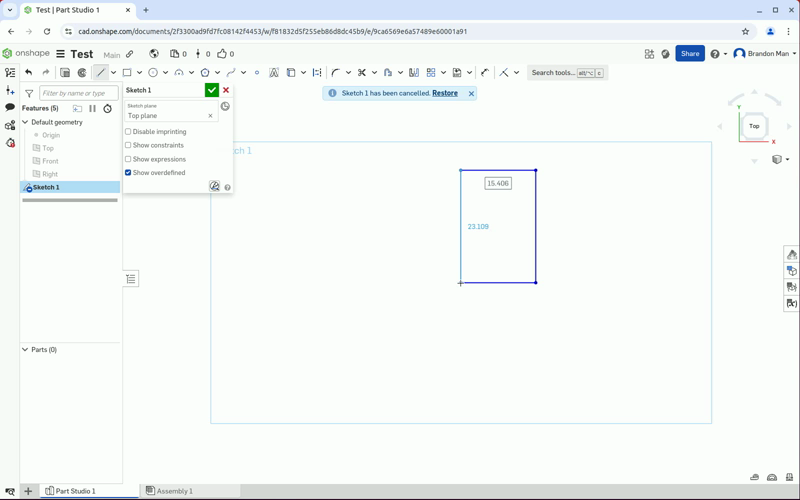
key(esc)
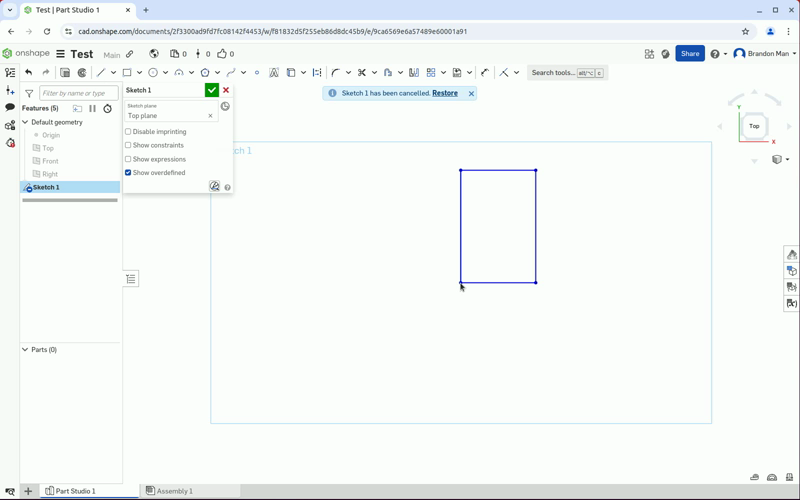
mouse_move(468, 198)
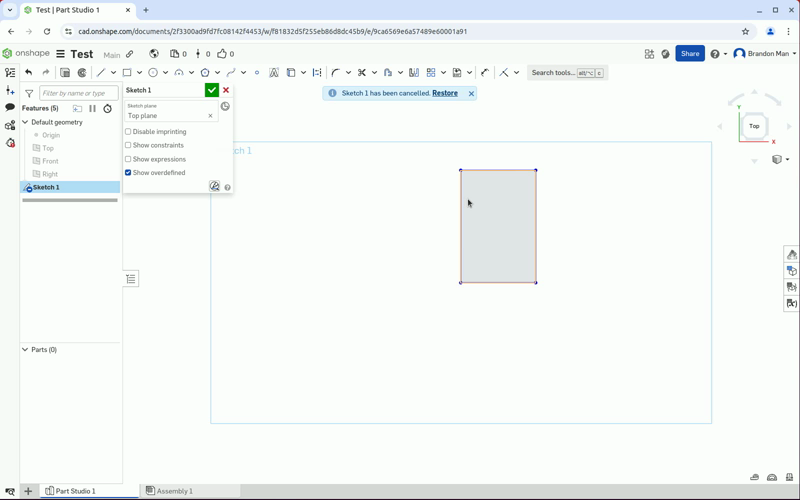
click(468, 198)
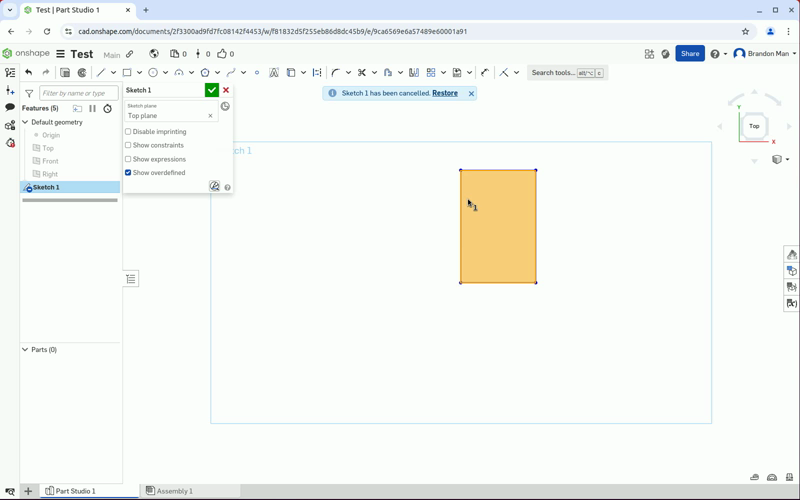
mouse_move(73, 352)
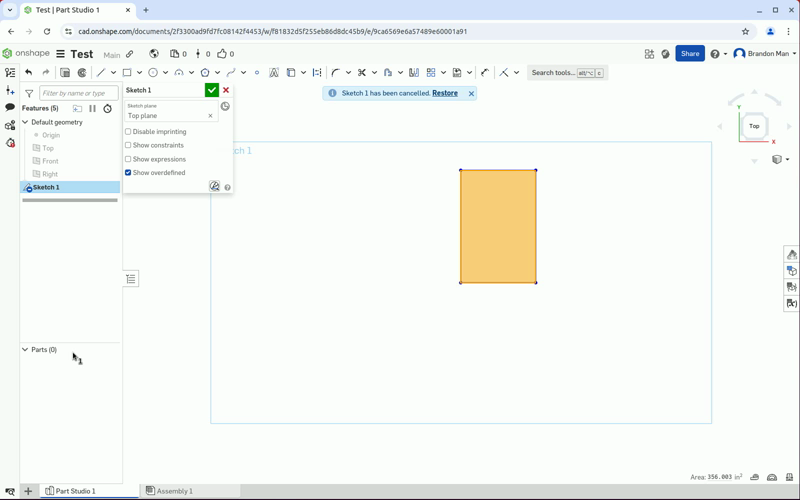
key(shift+y)
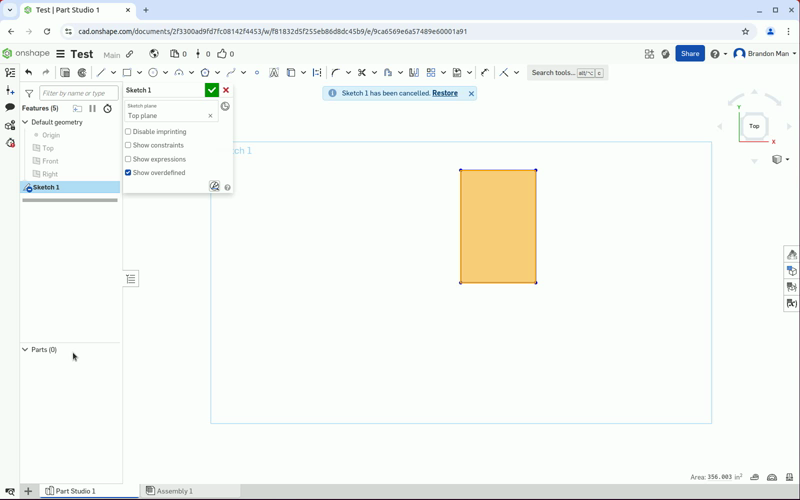
key(shift+e)
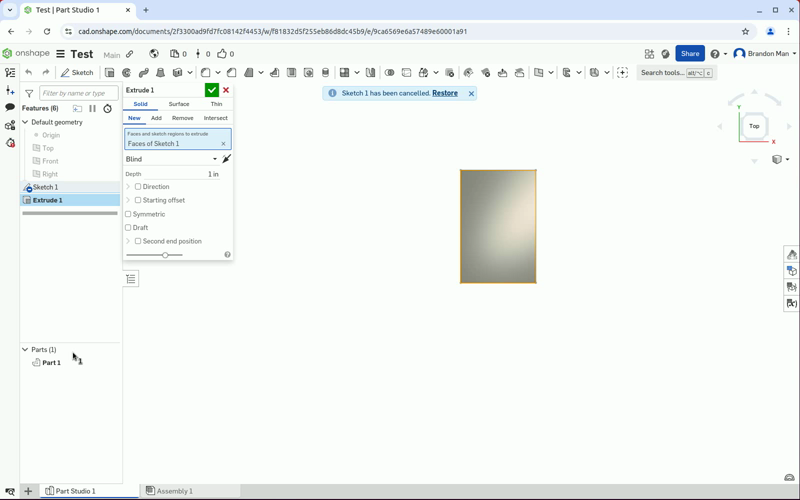
mouse_move(143, 106)
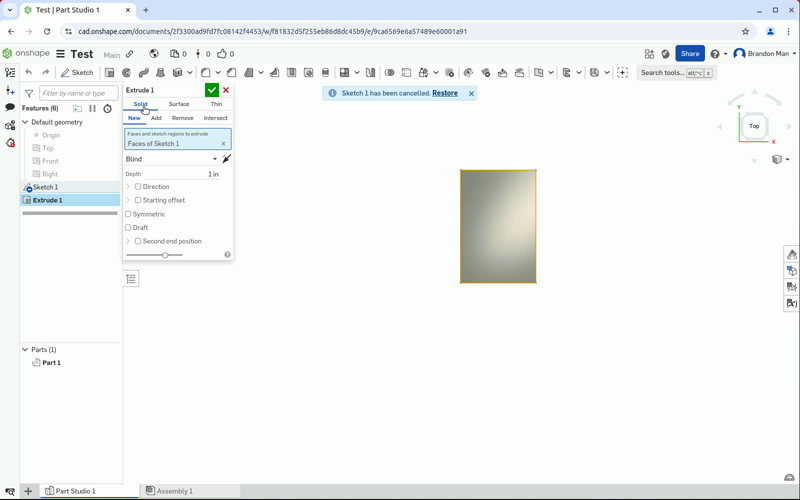
click(143, 106)
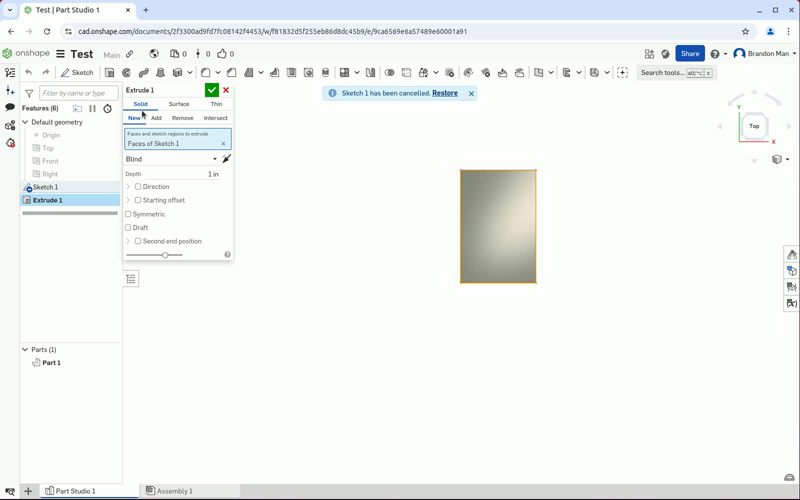
mouse_move(137, 120)
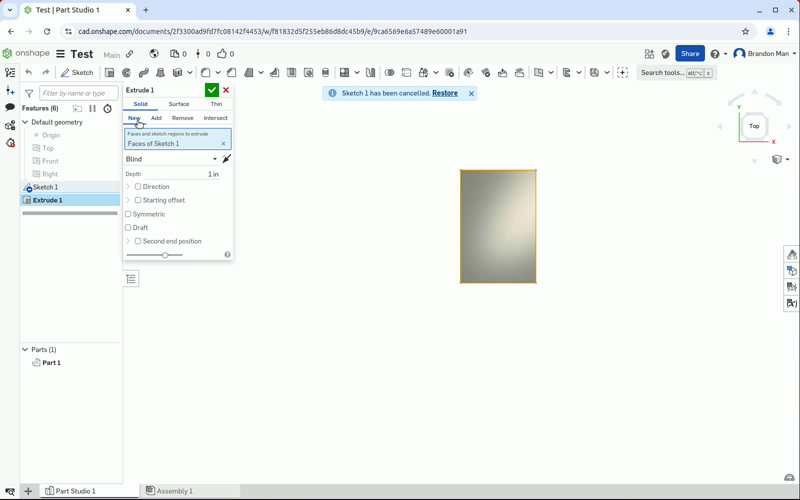
click(137, 120)
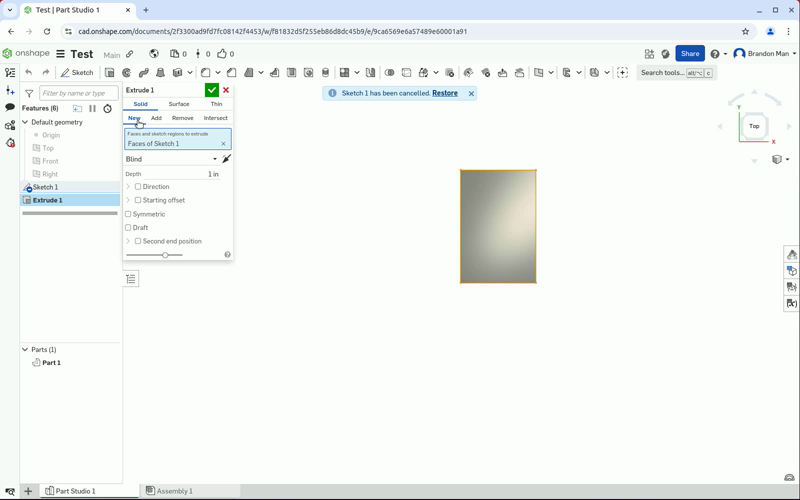
key(tab, 4)
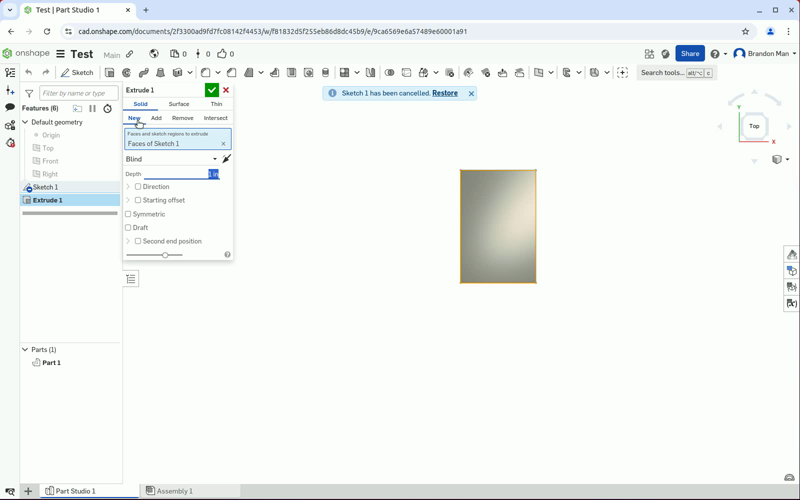
text(9.147)
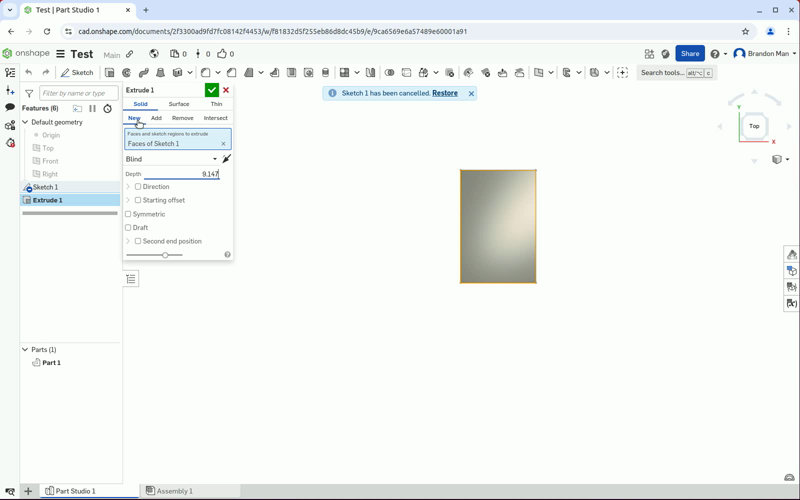
key(enter)
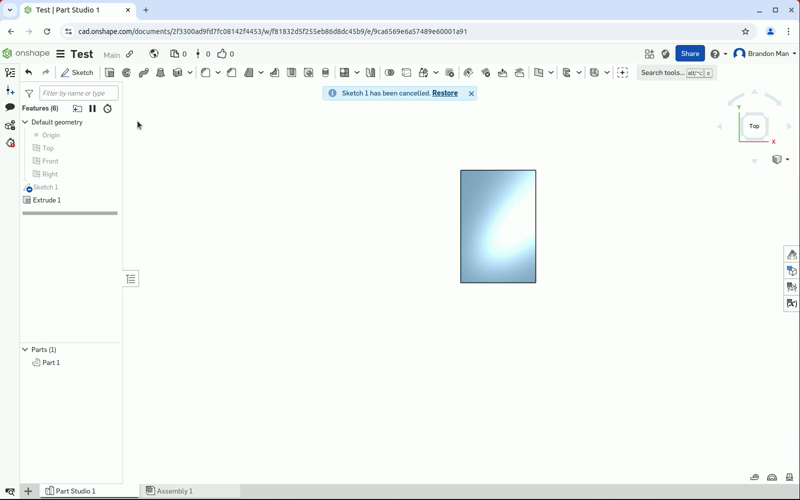
key(shift+h)
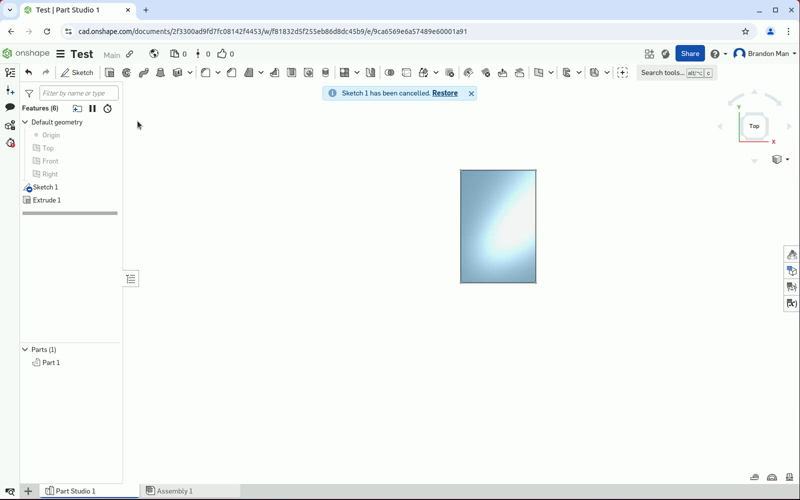
key(shift+h)
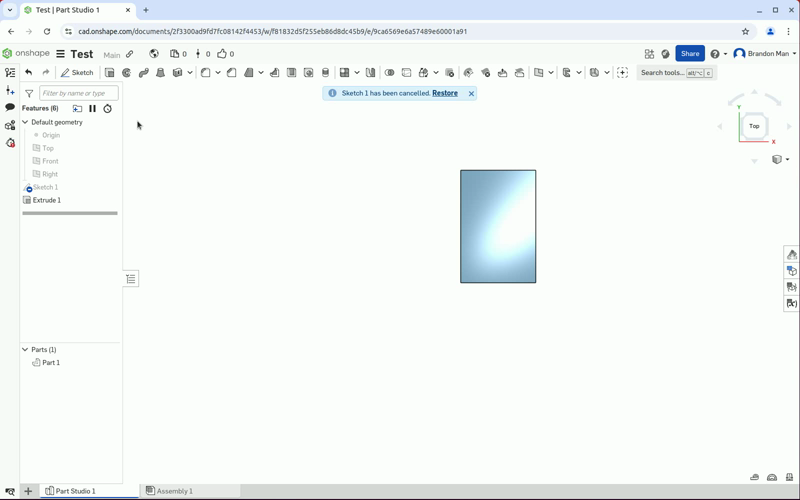
mouse_move(73, 189)
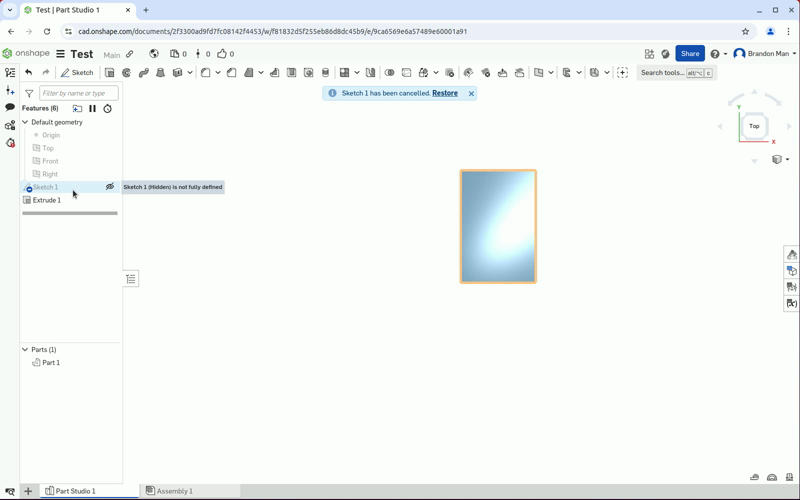
click(73, 189)
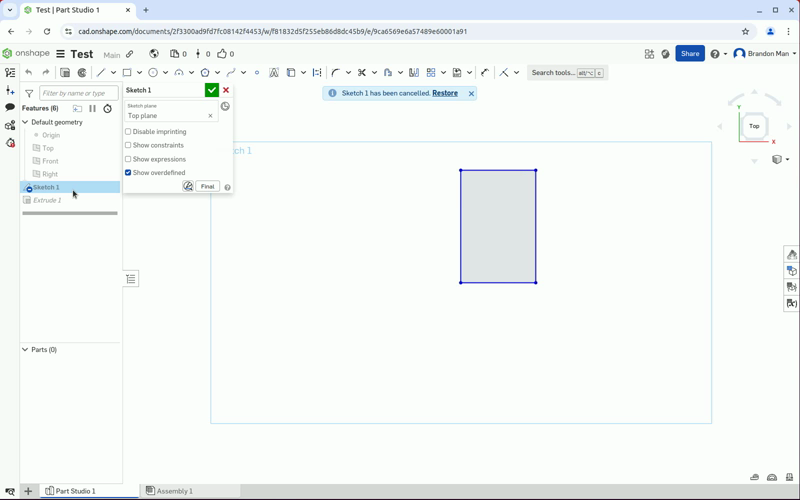
mouse_move(229, 92)
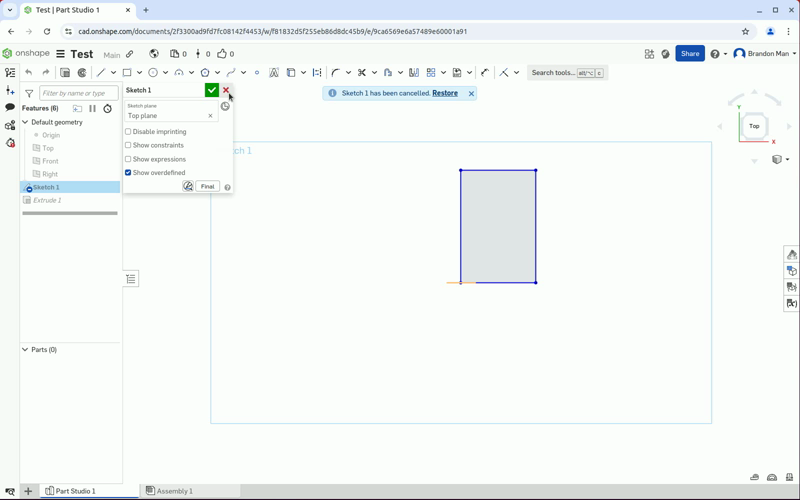
click(229, 92)
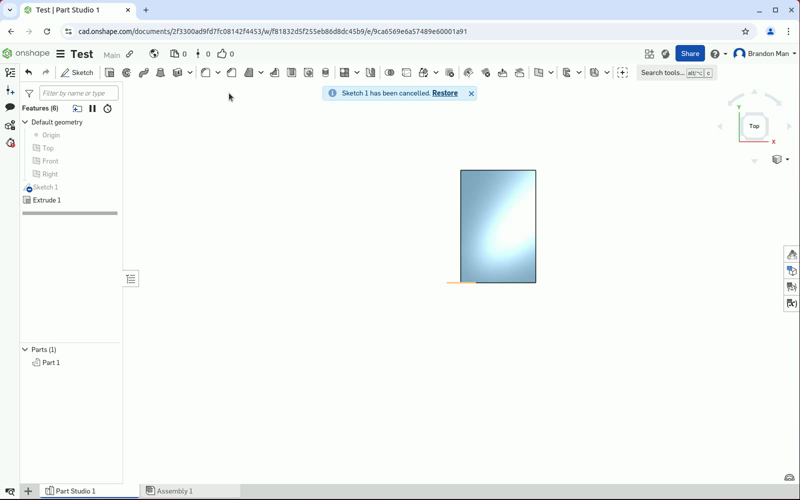
mouse_move(541, 75)
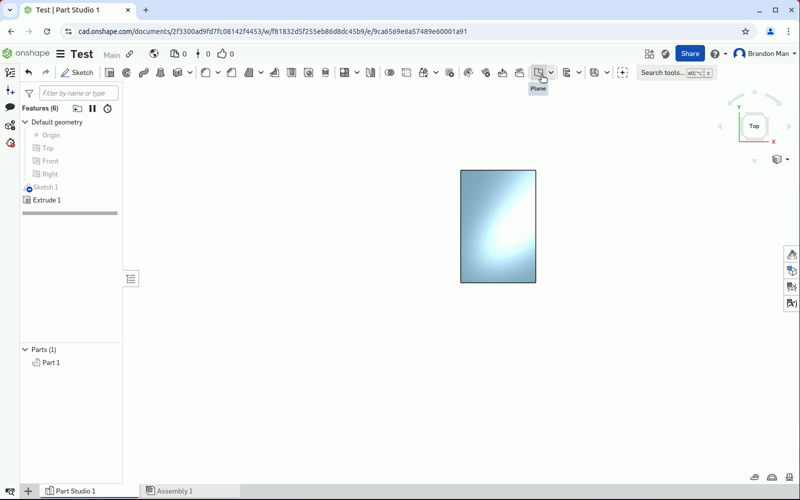
click(541, 75)
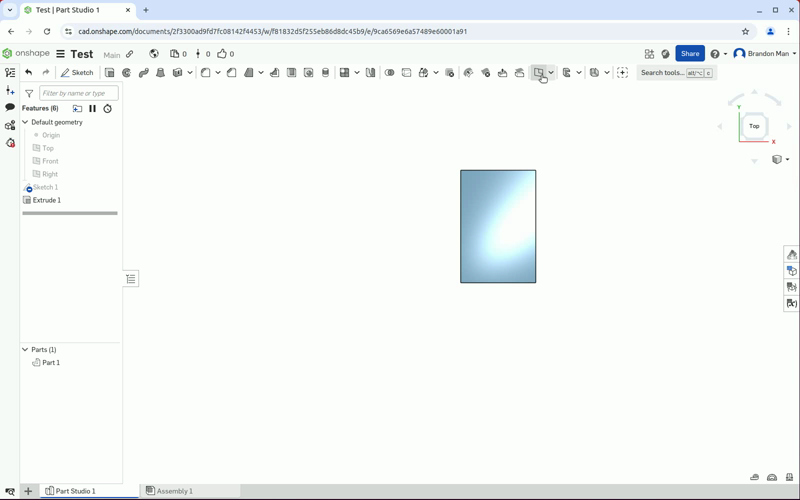
mouse_move(73, 150)
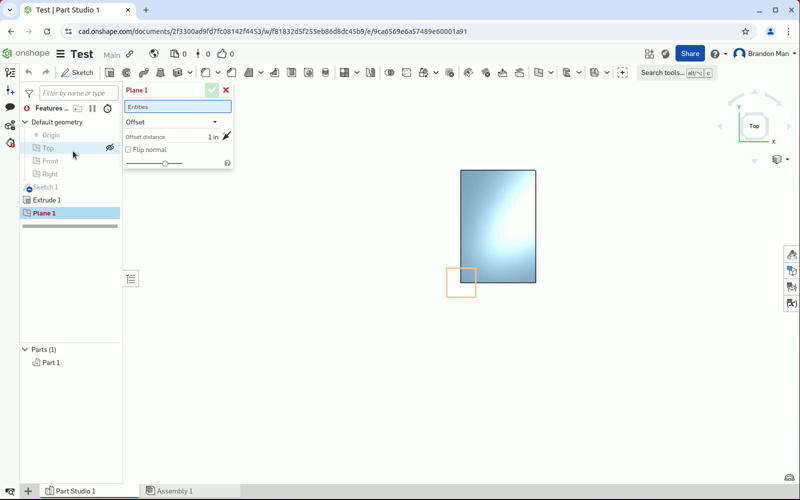
click(73, 150)
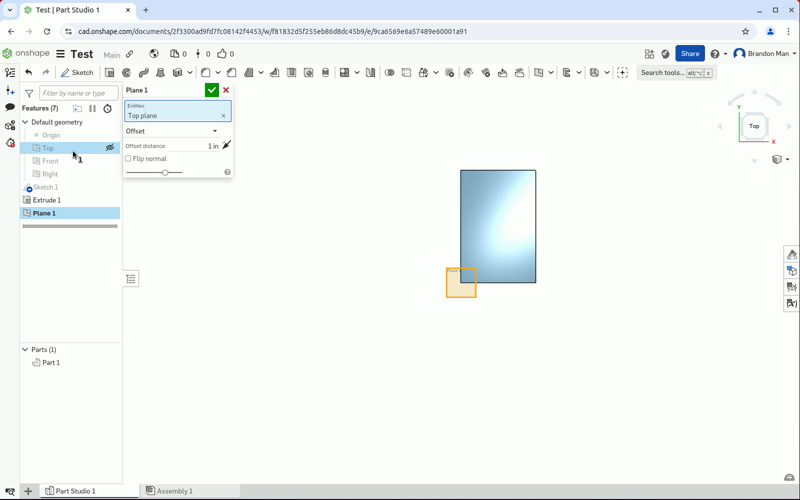
key(tab, 2)
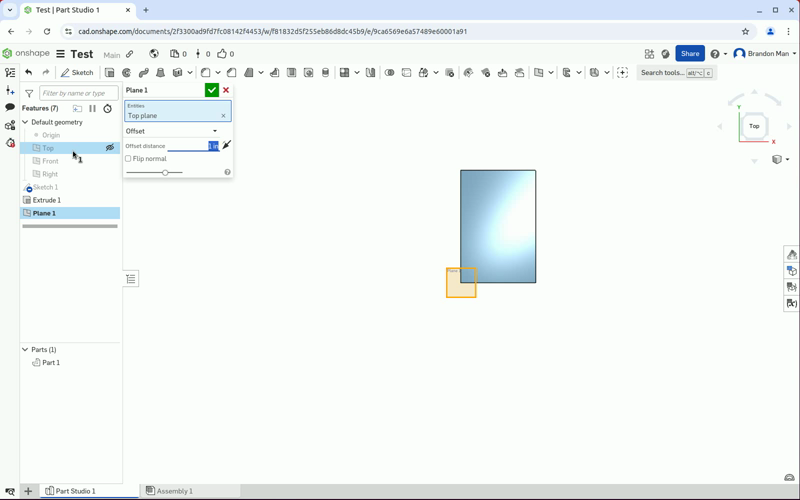
text(9.151)
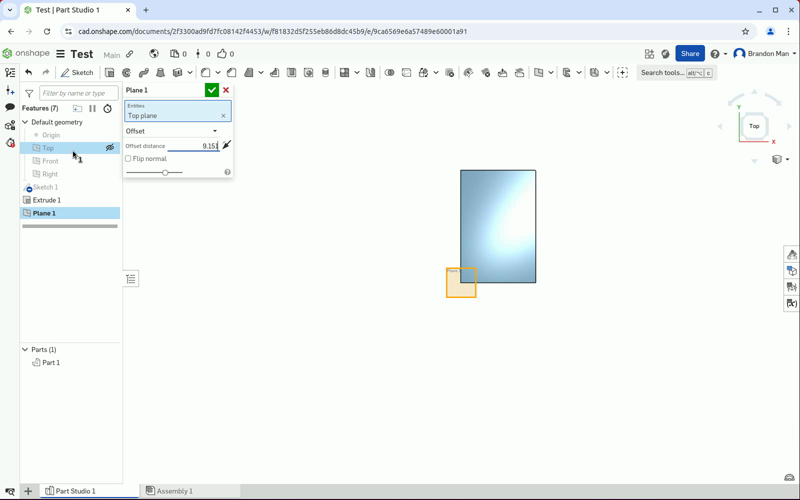
key(enter, 2)
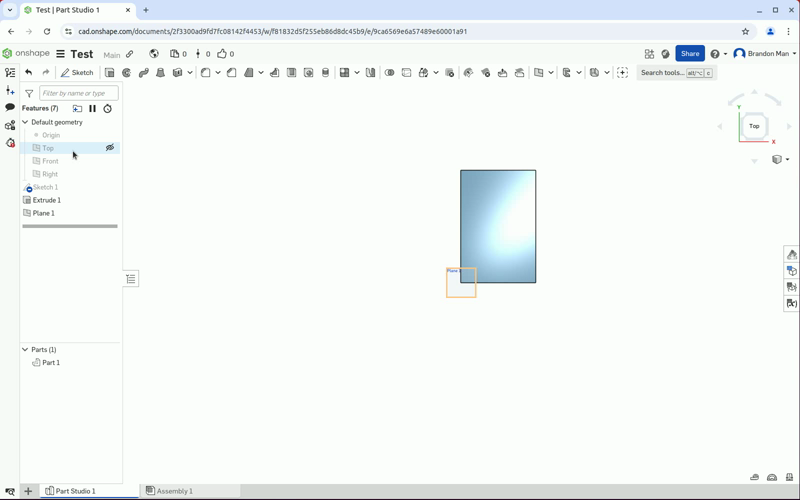
key(shift+s)
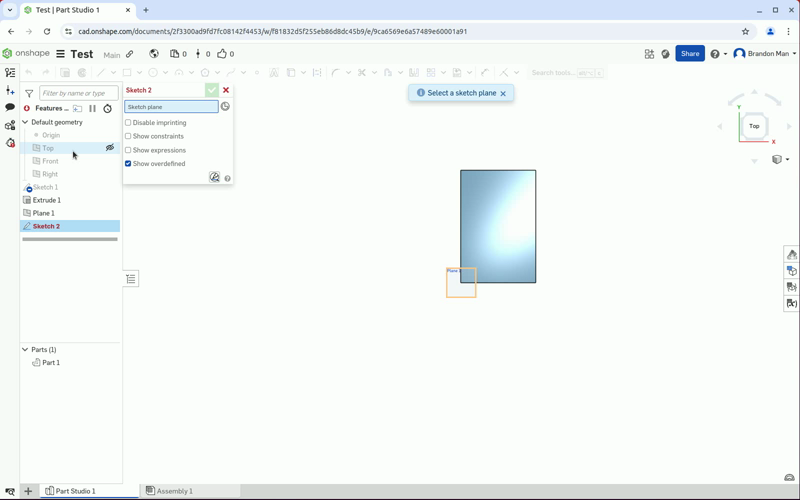
mouse_move(73, 215)
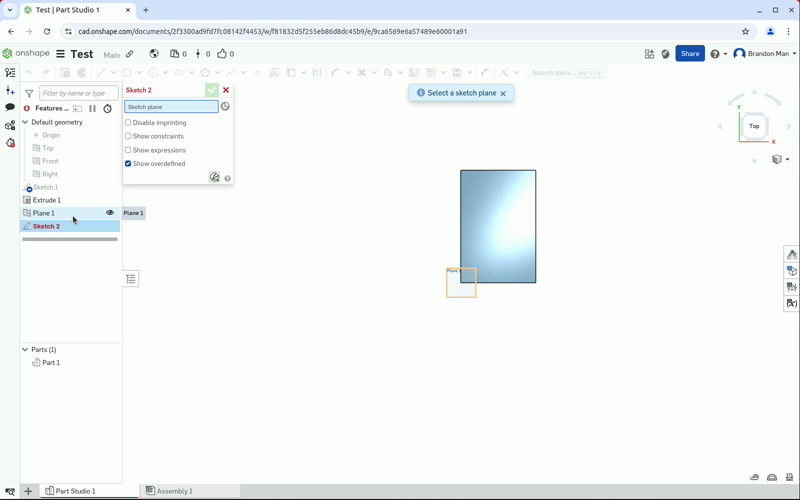
click(73, 215)
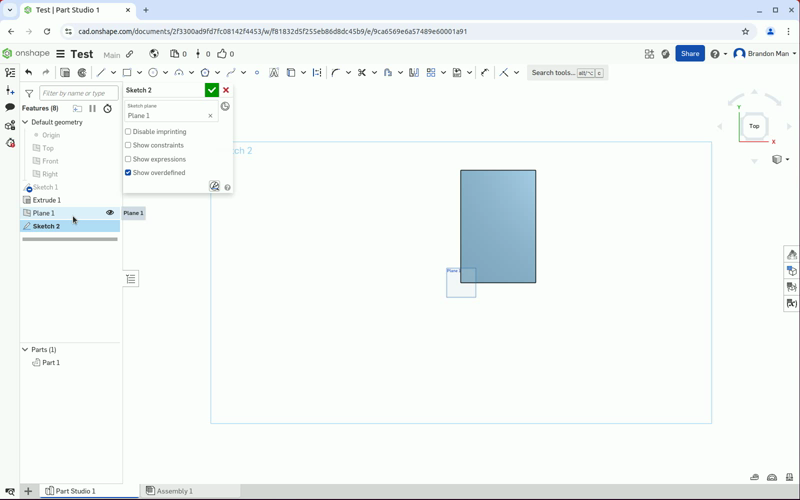
mouse_move(73, 352)
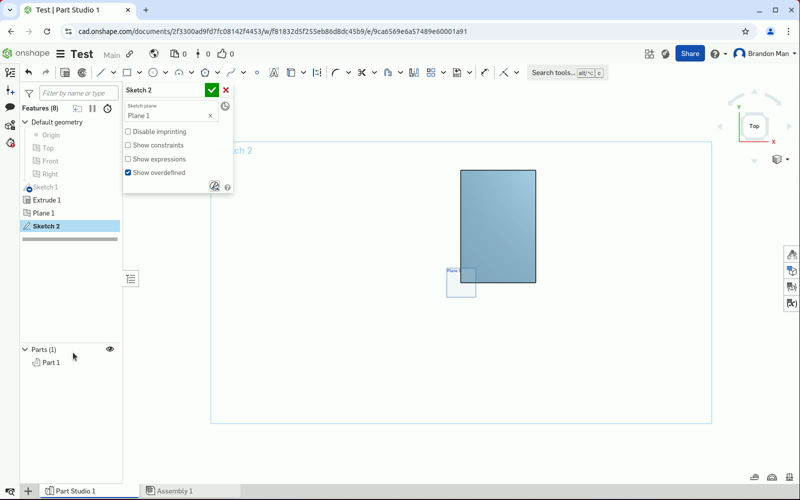
key(y)
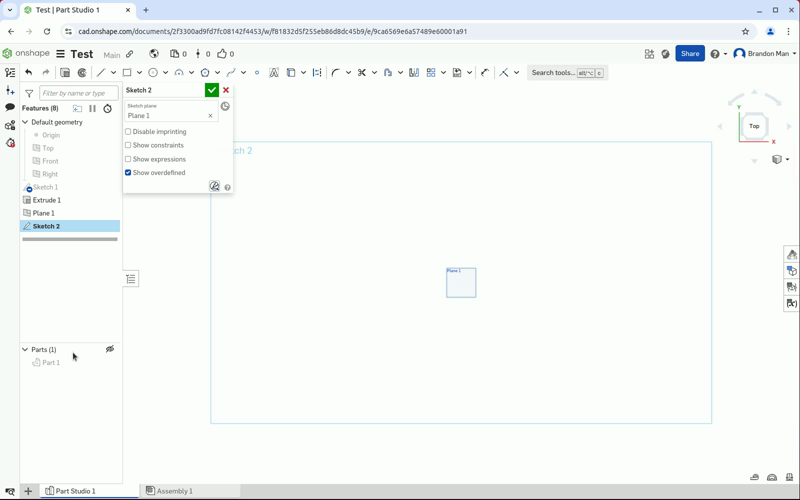
key(l)
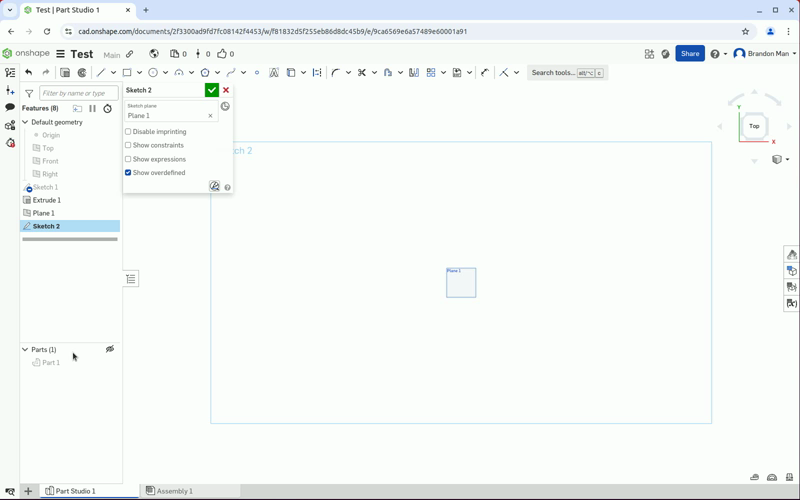
key_down(shift)
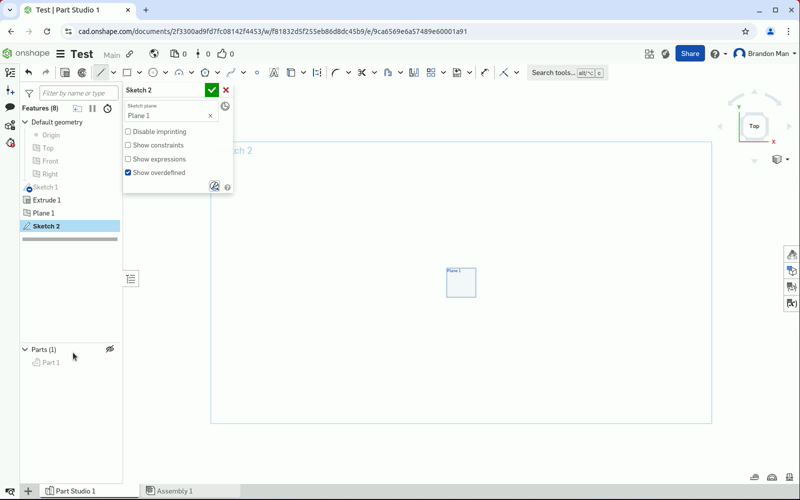
mouse_move(460, 282)
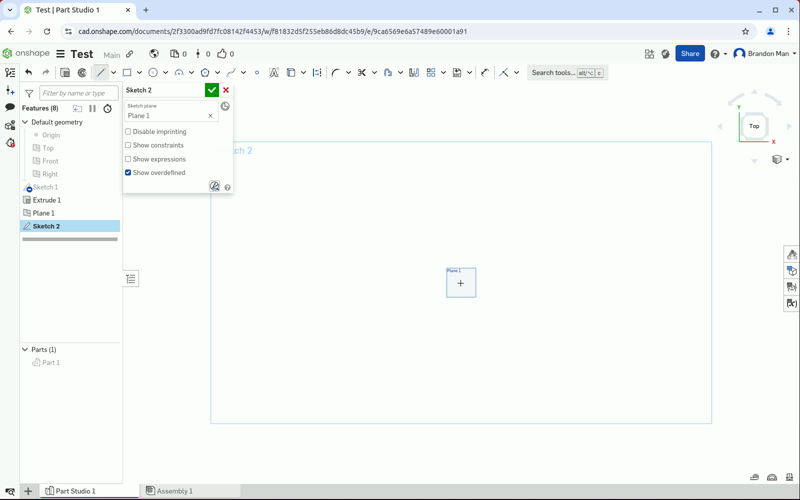
click(460, 282)
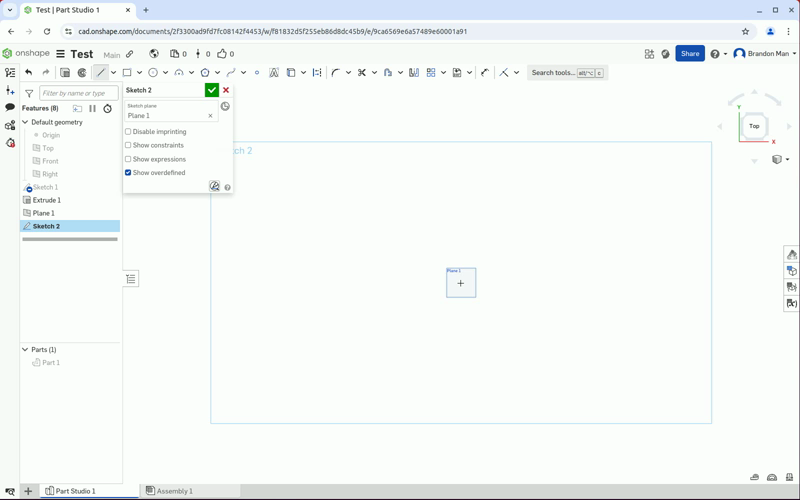
key_up(shift)
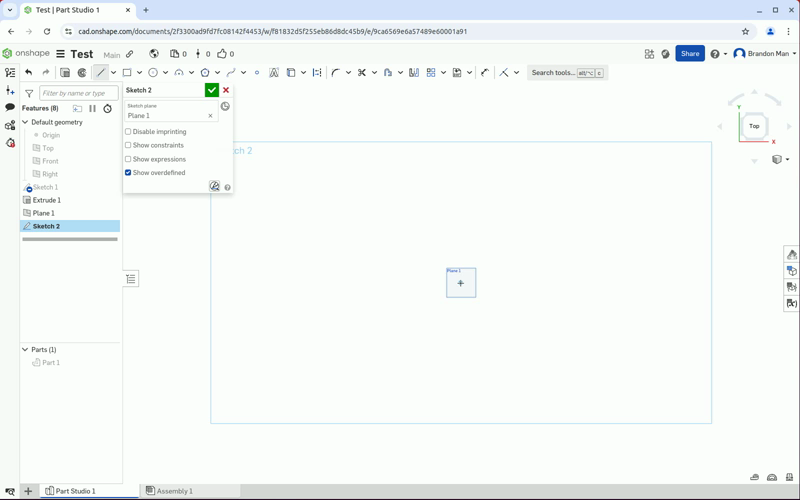
key_down(shift)
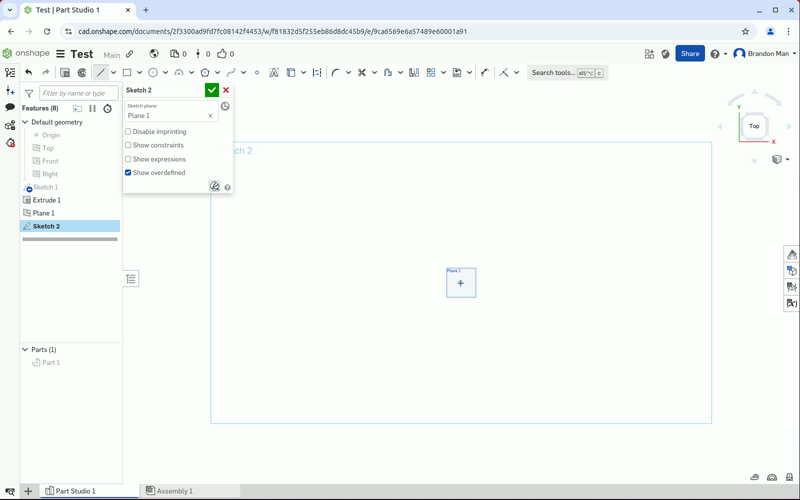
mouse_move(490, 282)
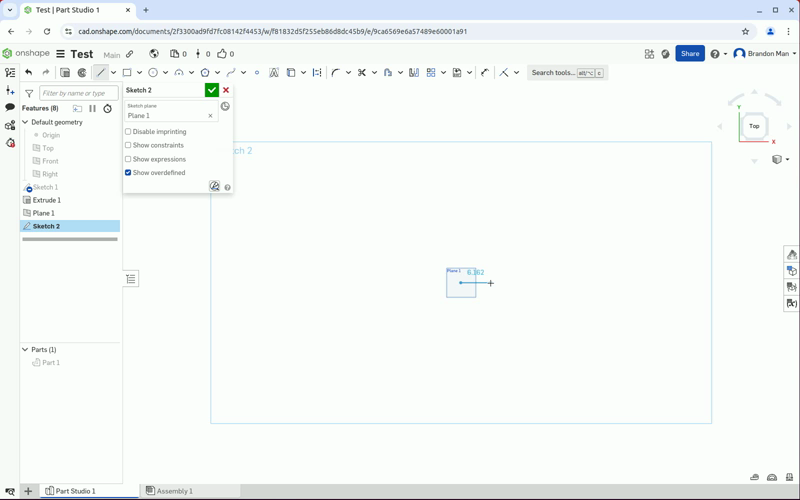
mouse_move(483, 282)
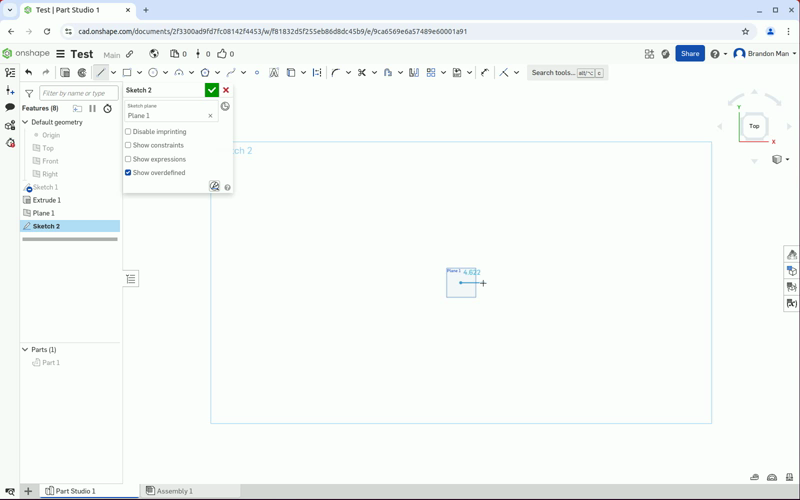
click(483, 282)
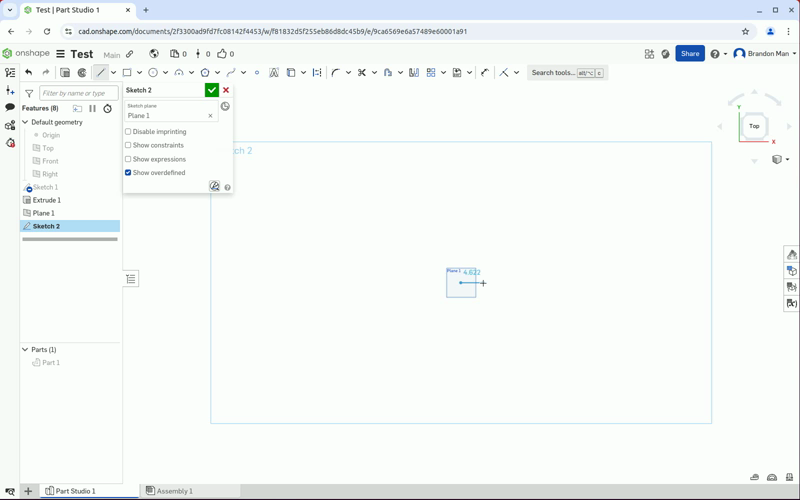
key_up(shift)
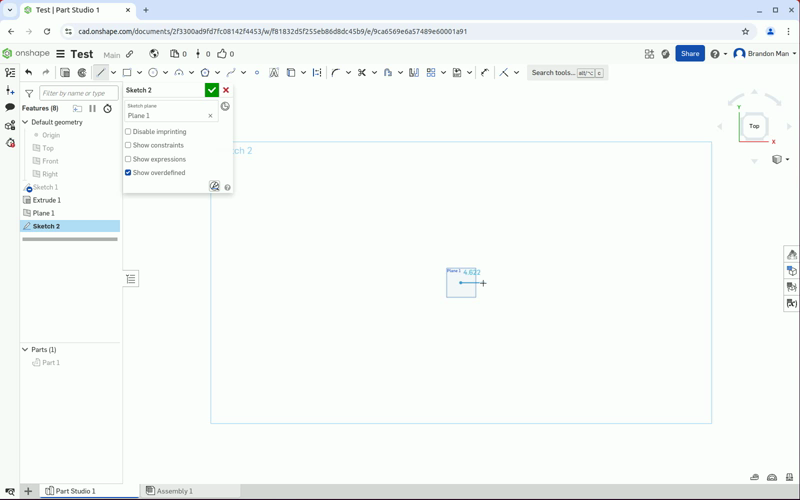
key_down(shift)
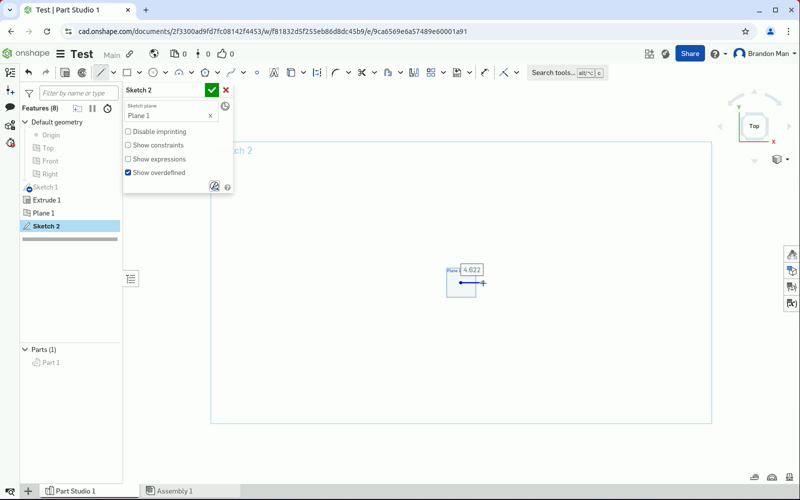
mouse_move(483, 170)
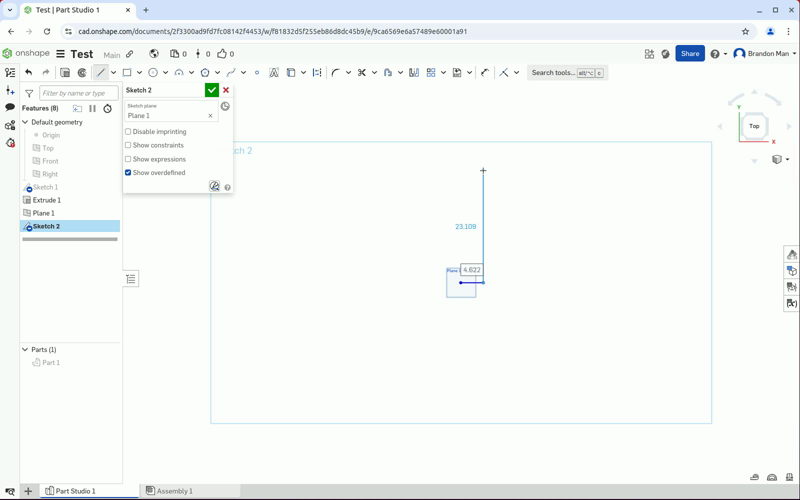
click(483, 170)
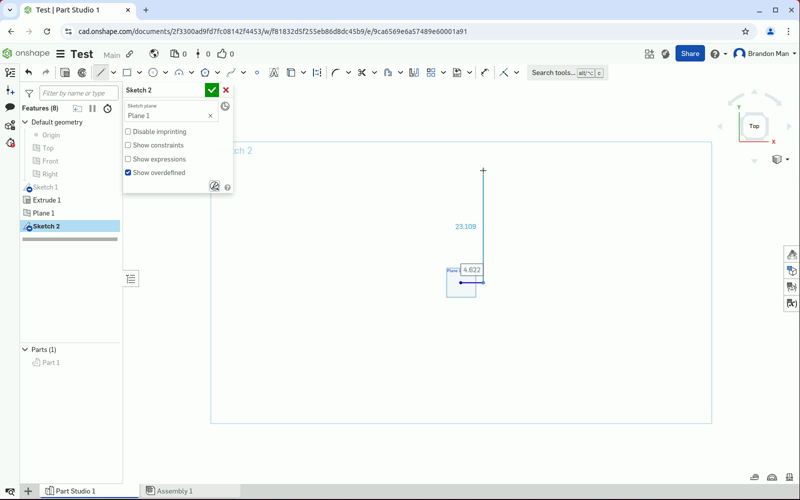
key_up(shift)
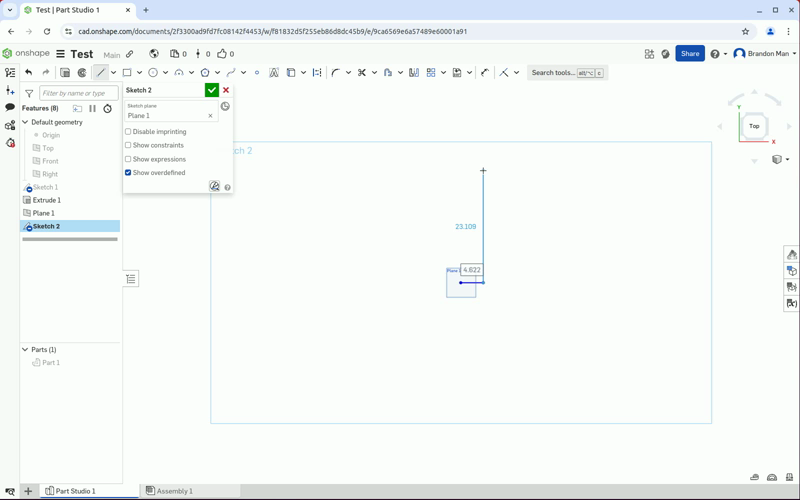
key_down(shift)
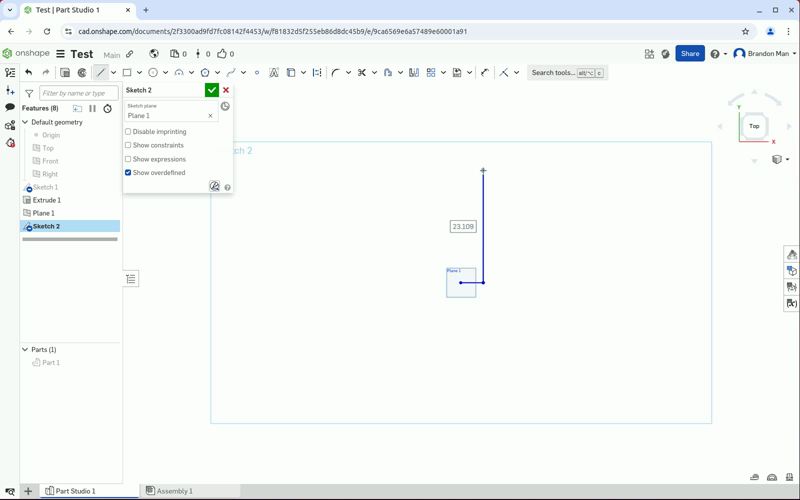
mouse_move(513, 170)
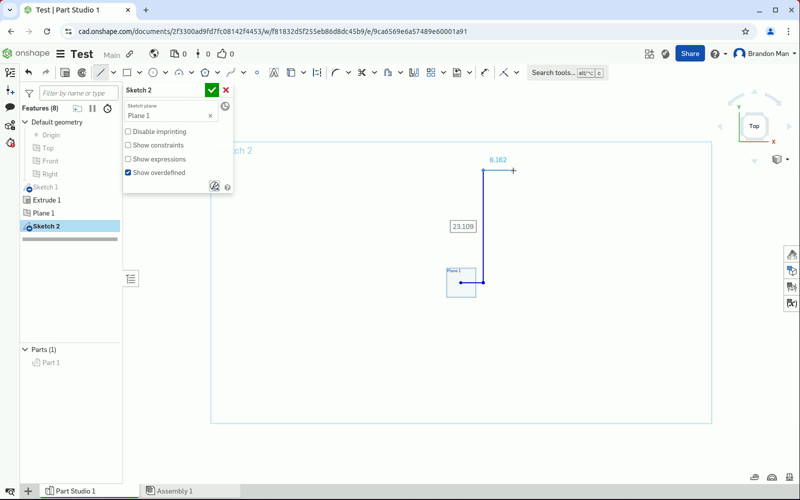
mouse_move(460, 170)
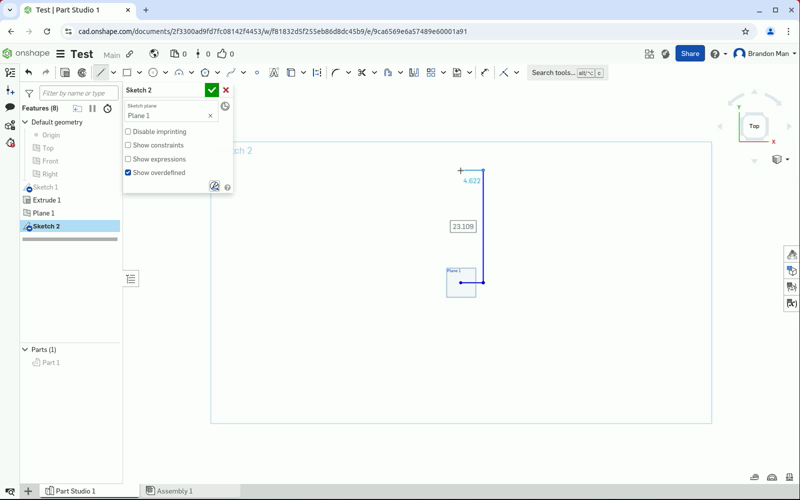
click(460, 170)
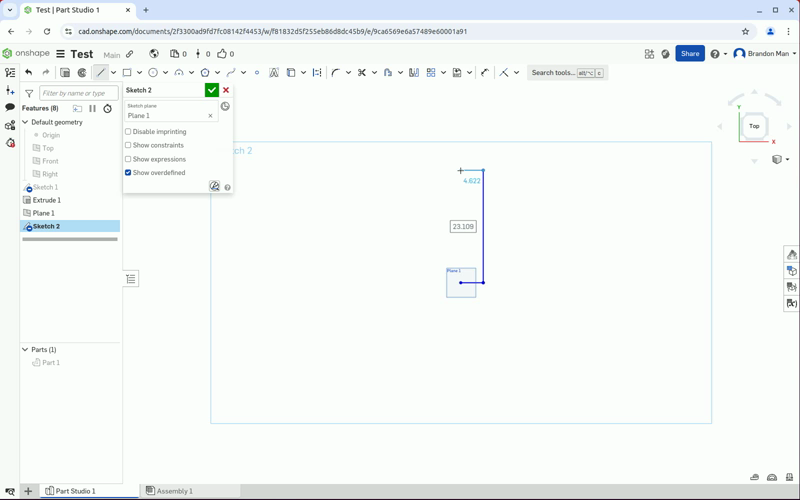
key_up(shift)
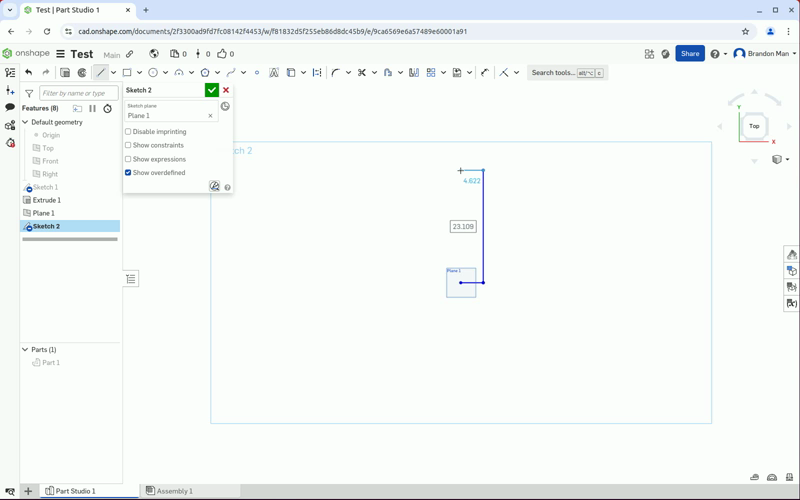
key_down(shift)
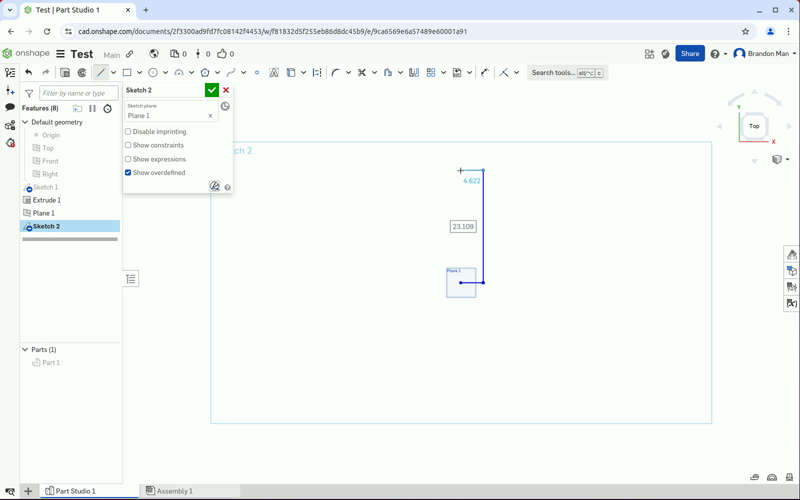
mouse_move(460, 282)
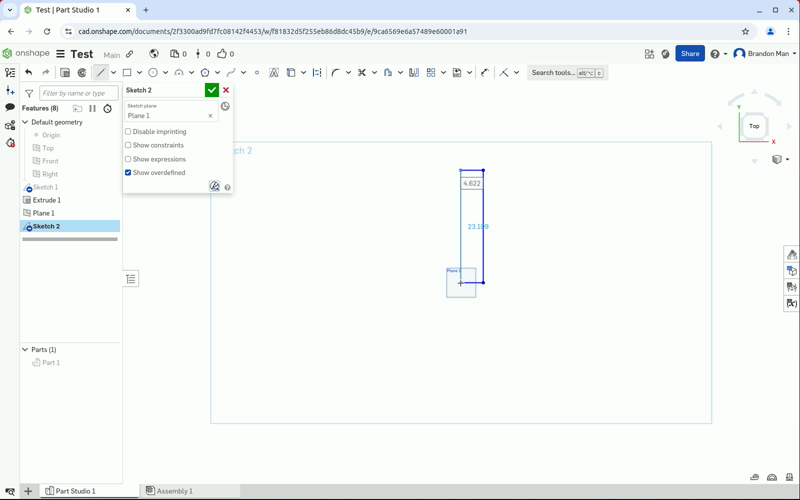
key_up(shift)
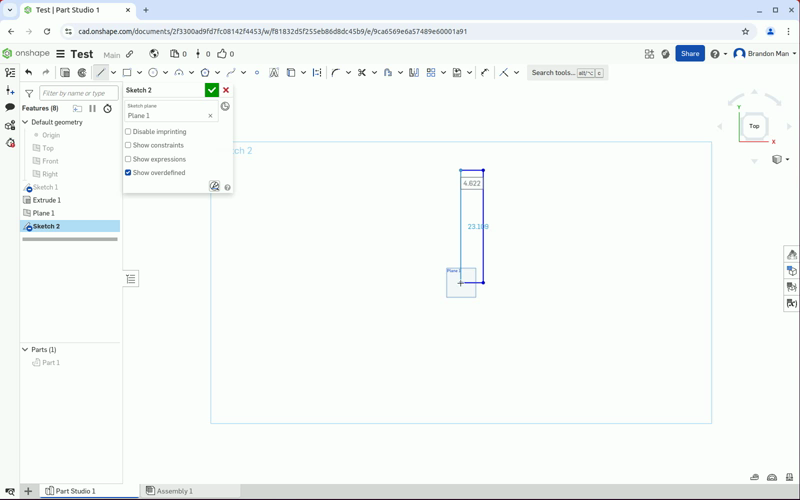
click(460, 282)
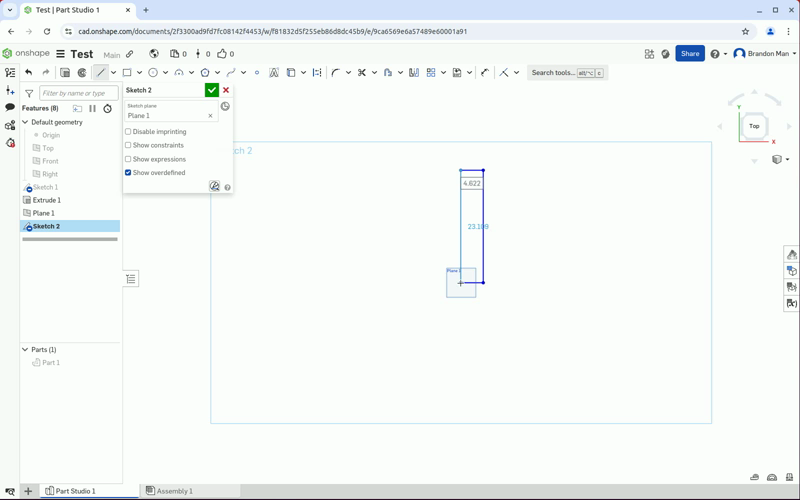
key(esc)
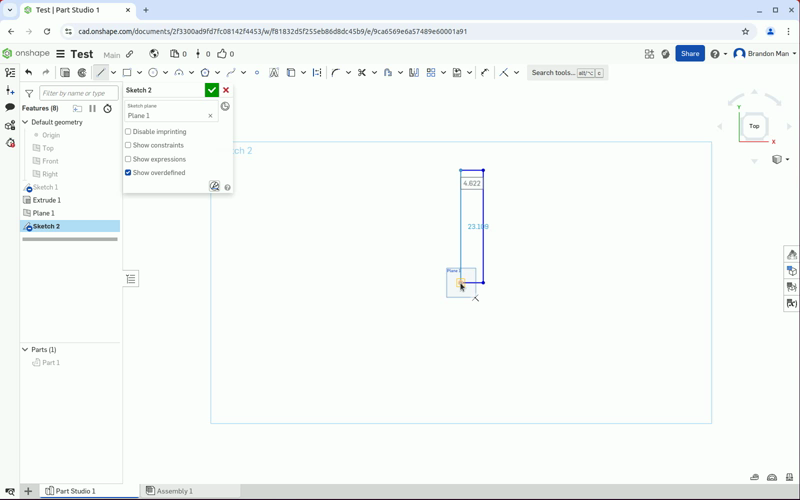
mouse_move(465, 247)
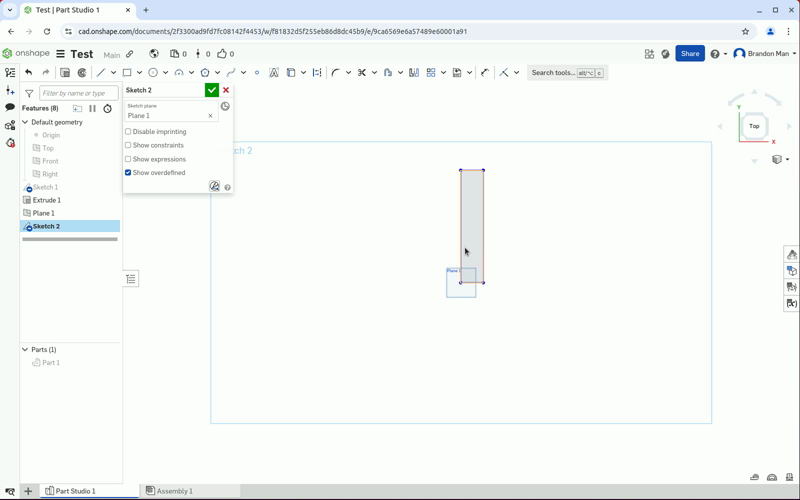
click(465, 247)
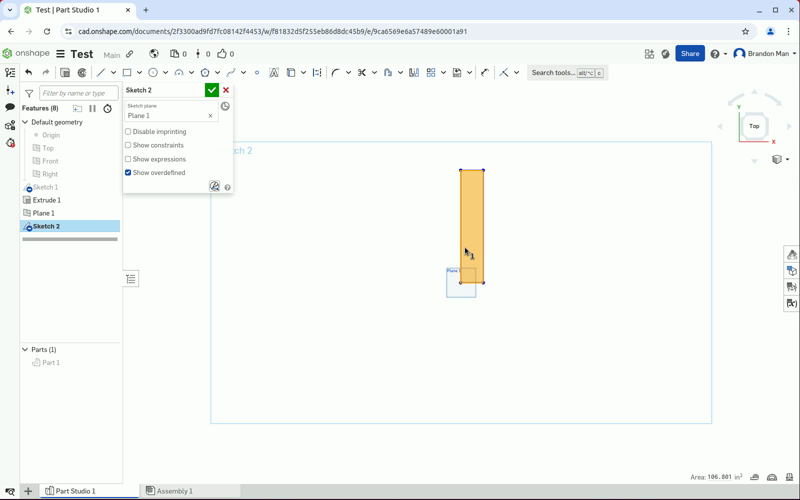
mouse_move(73, 352)
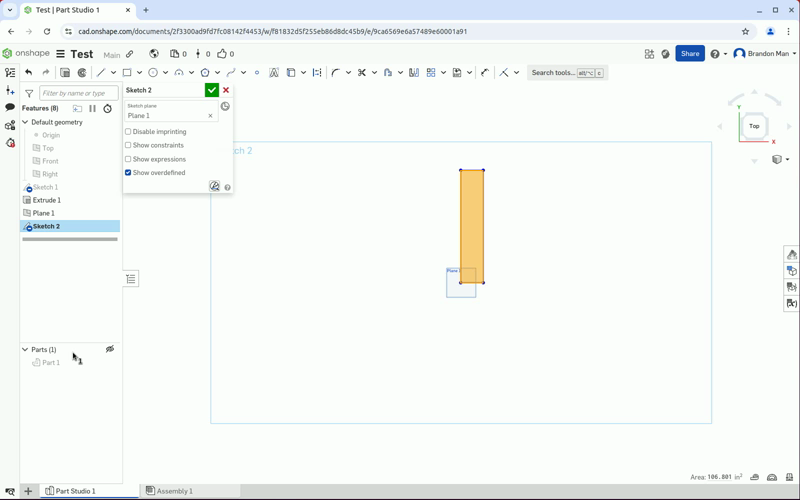
key(shift+y)
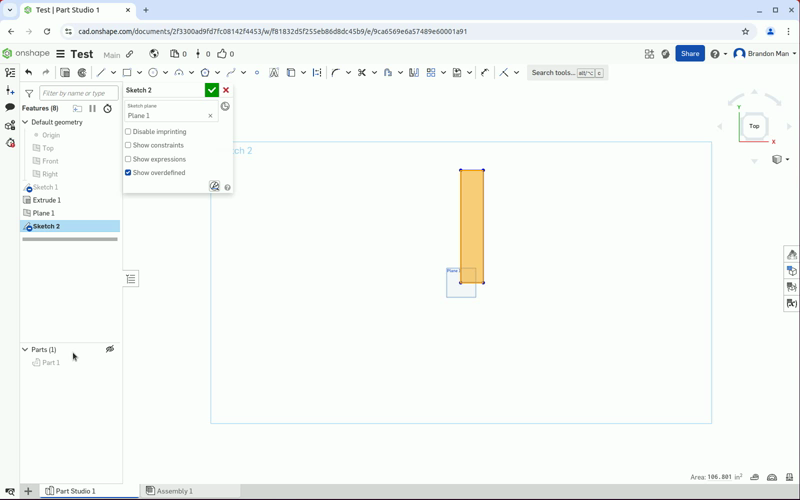
key(shift+e)
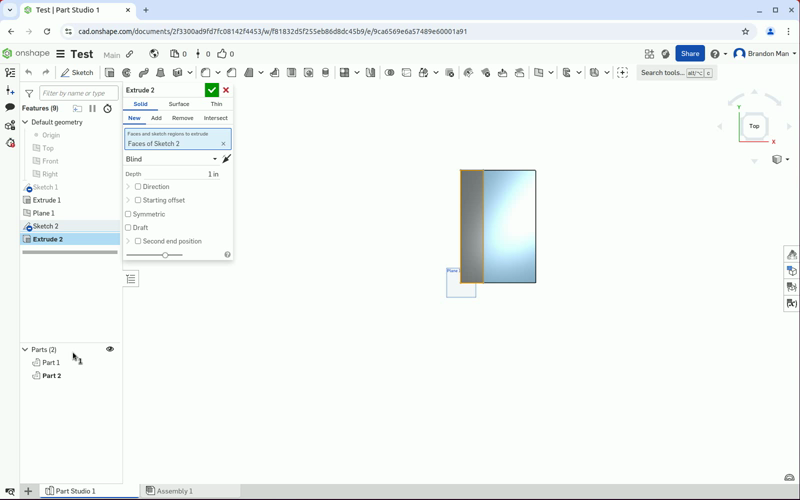
mouse_move(143, 106)
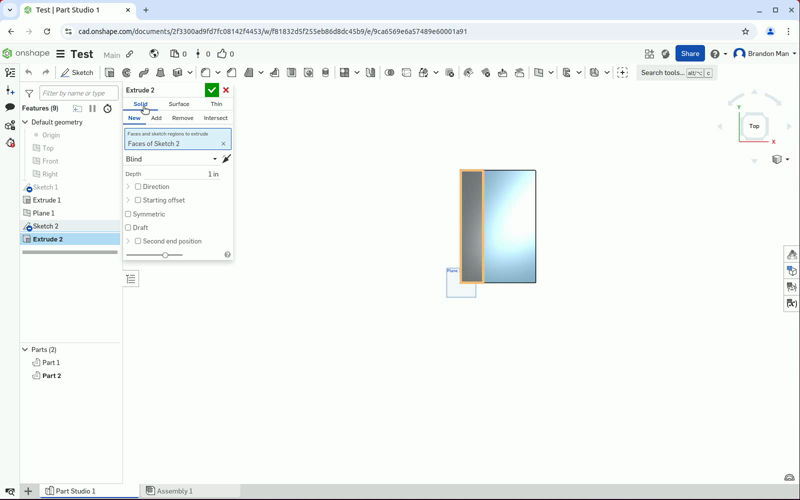
click(143, 106)
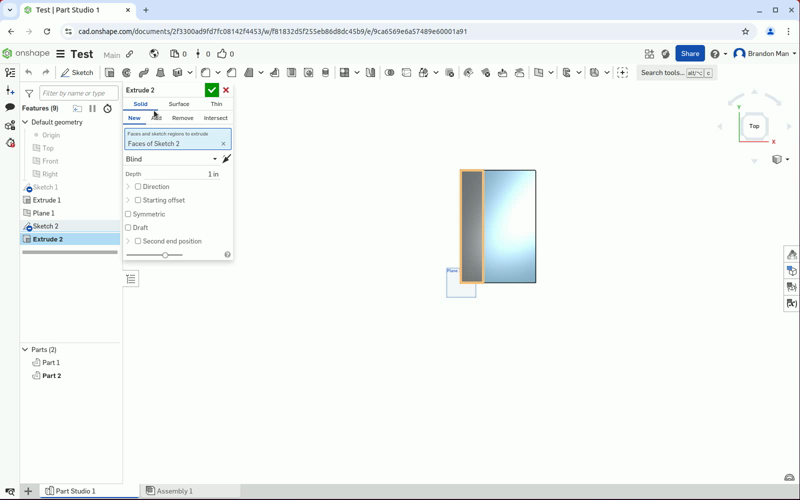
mouse_move(186, 120)
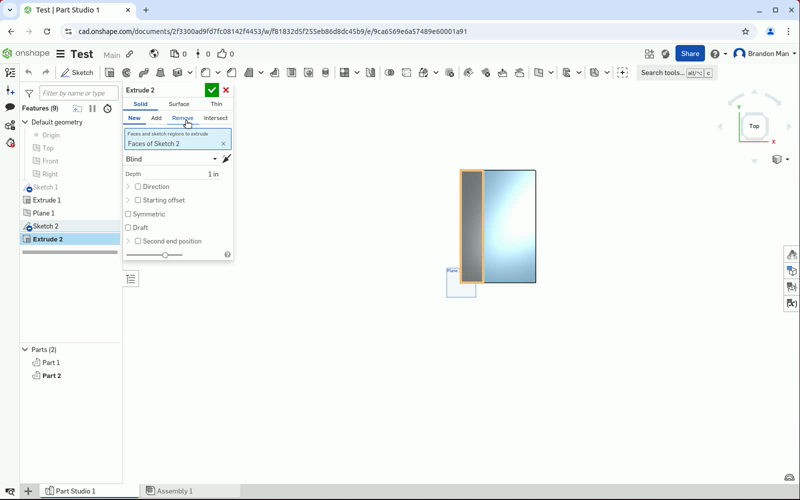
click(186, 120)
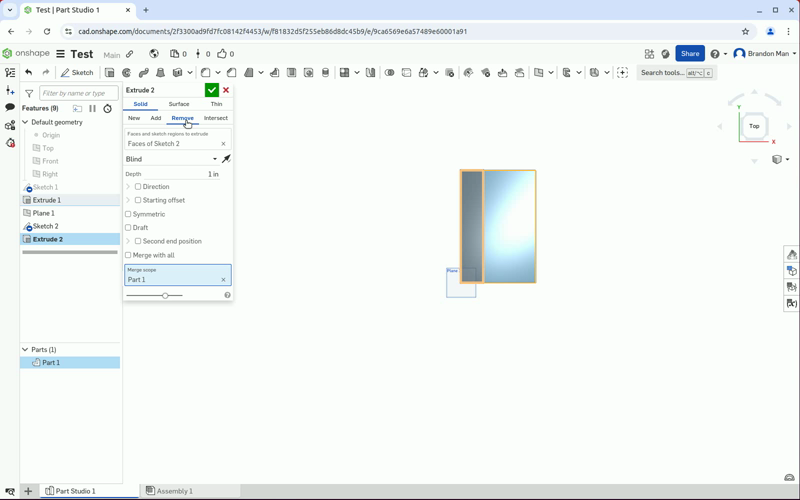
key(tab, 4)
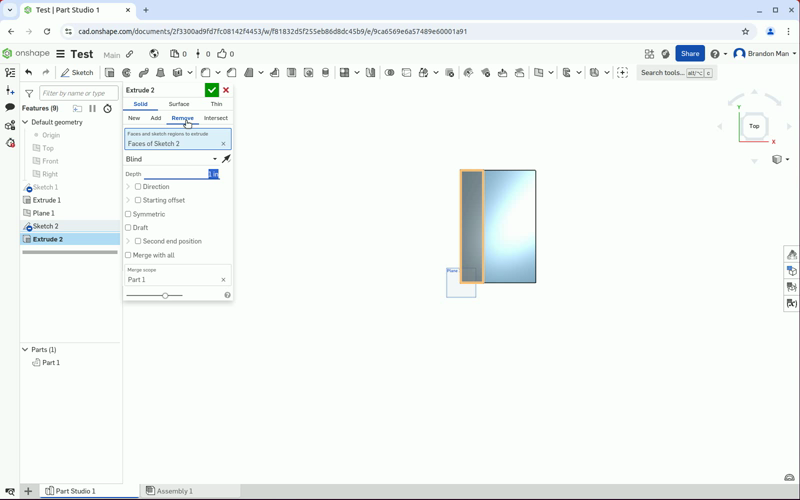
text(4.574)
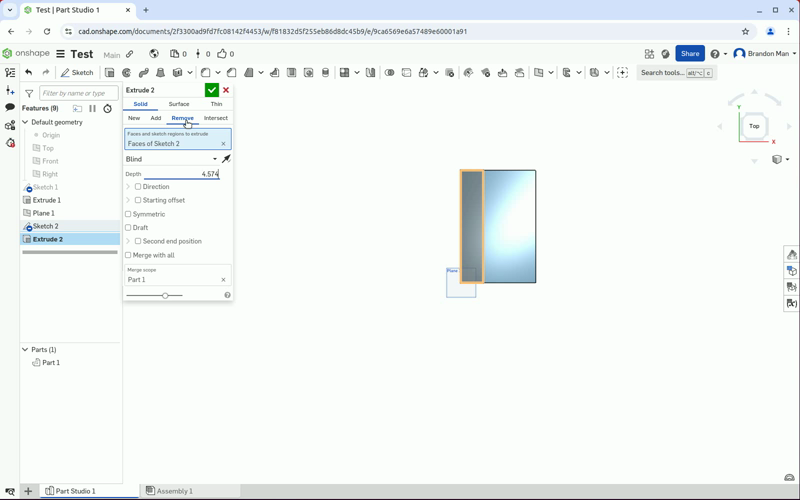
key(tab, 6)
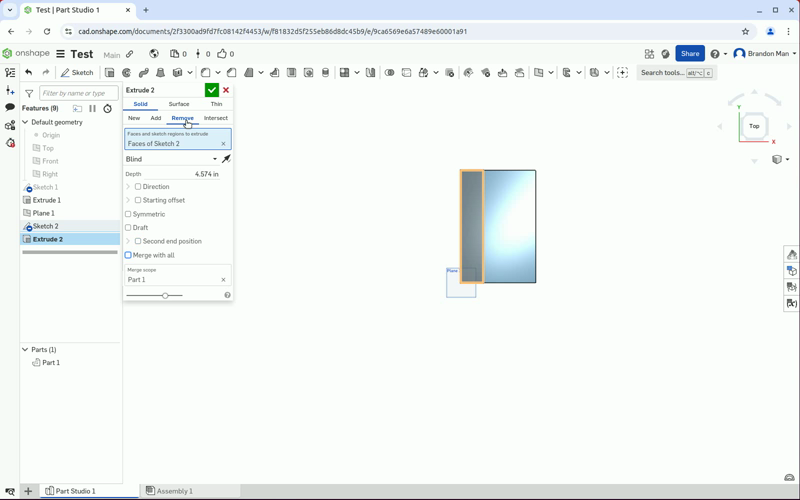
key(space)
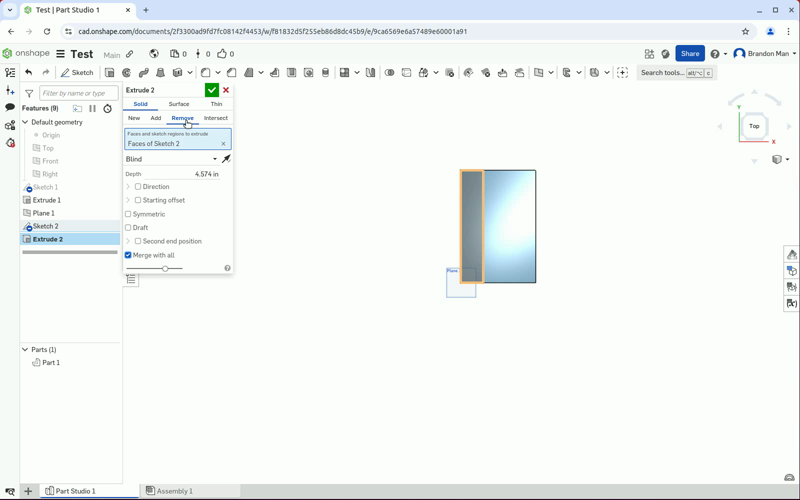
key(enter)
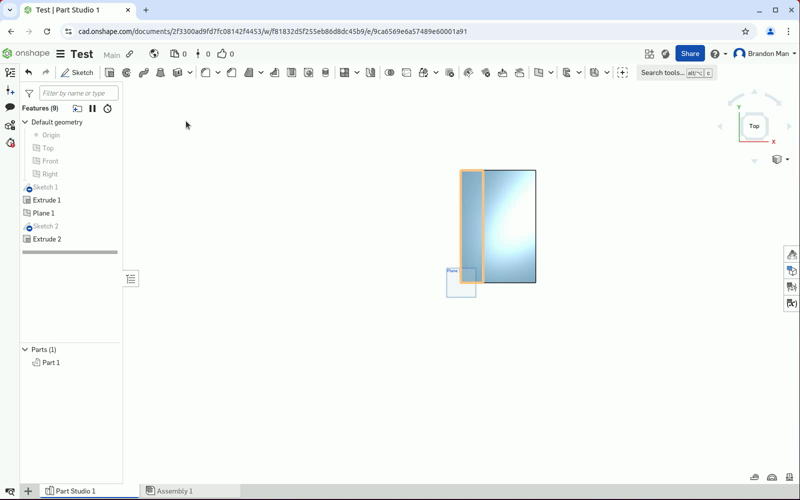
key(shift+h)
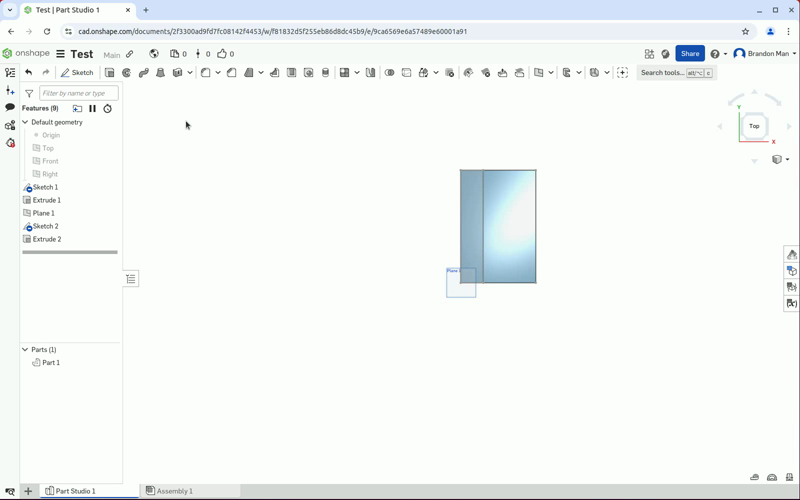
key(shift+h)
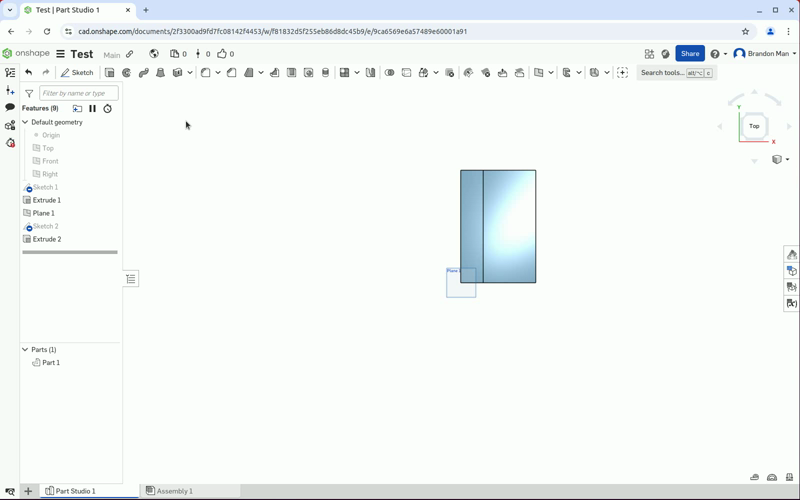
mouse_move(73, 189)
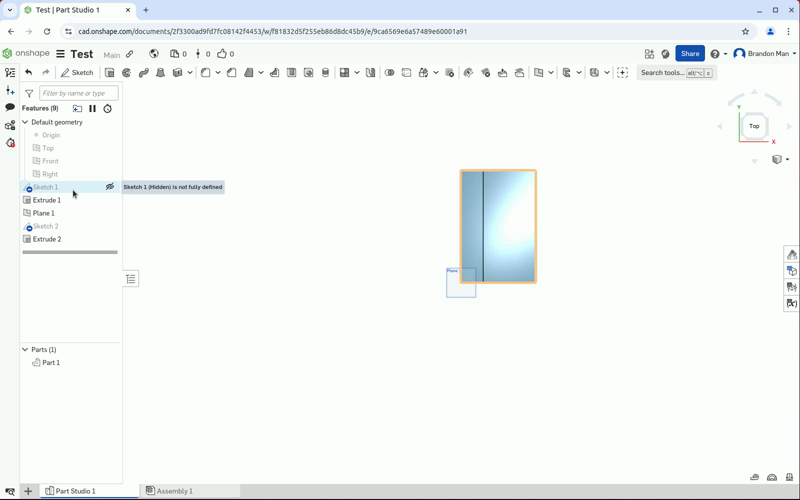
click(73, 189)
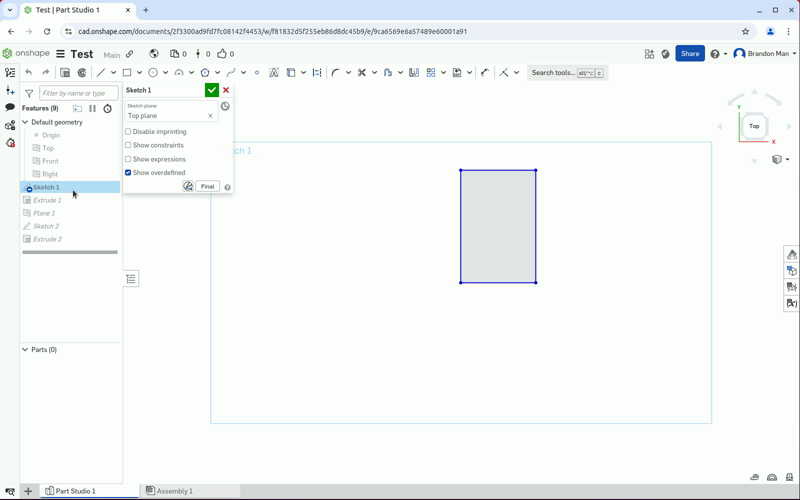
mouse_move(229, 92)
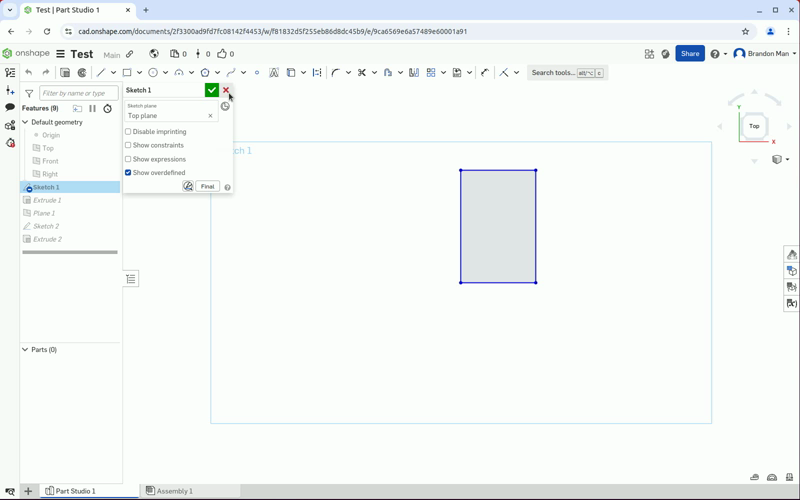
click(229, 92)
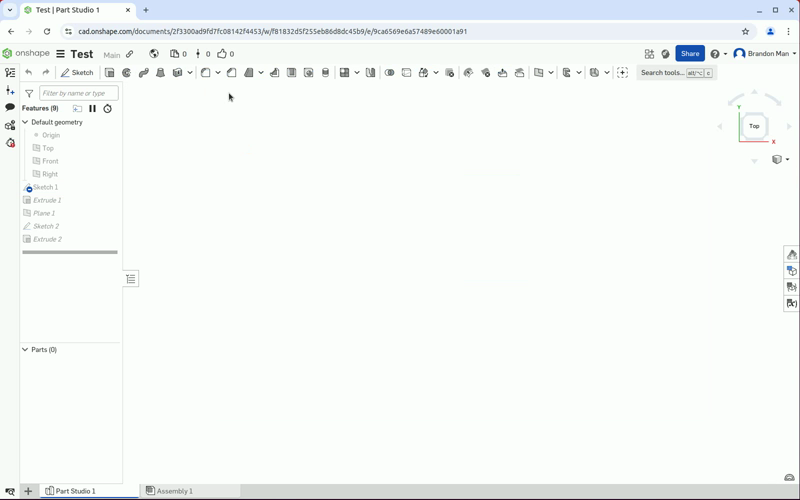
key(shift+s)
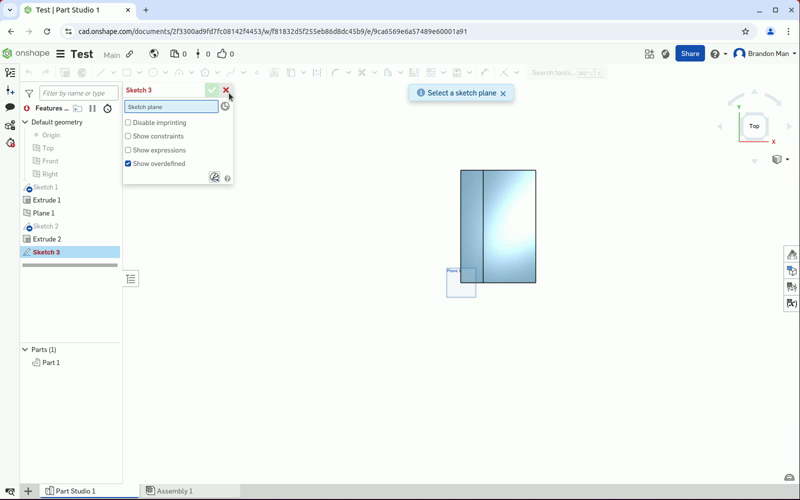
mouse_move(73, 215)
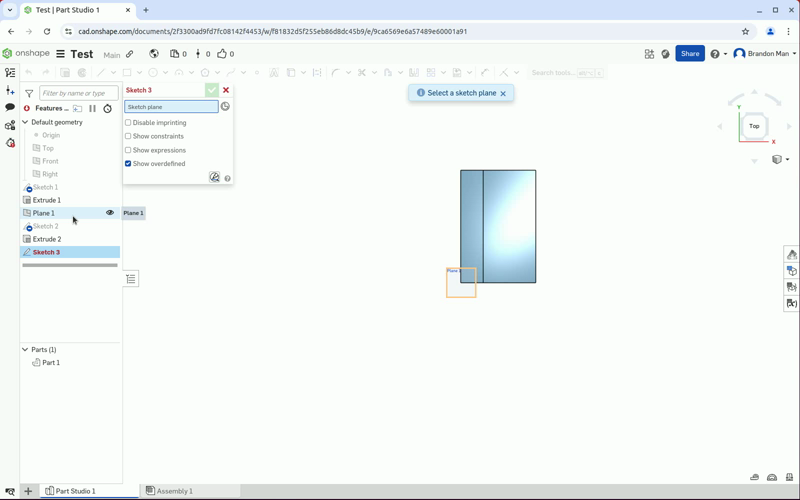
click(73, 215)
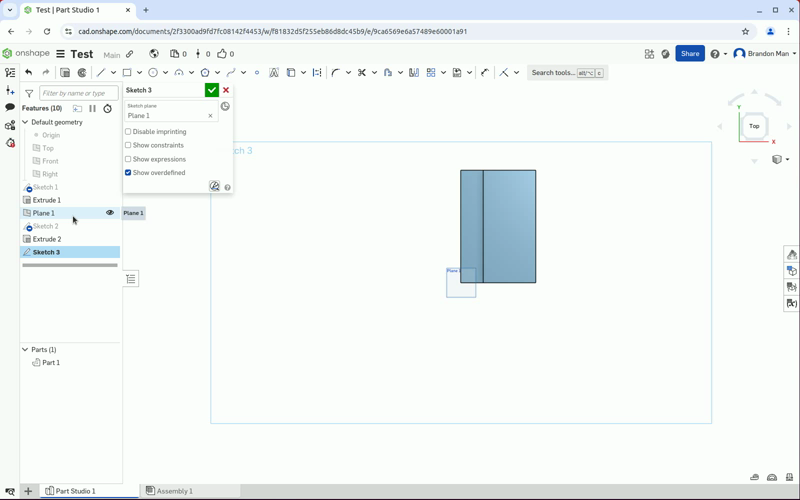
mouse_move(73, 352)
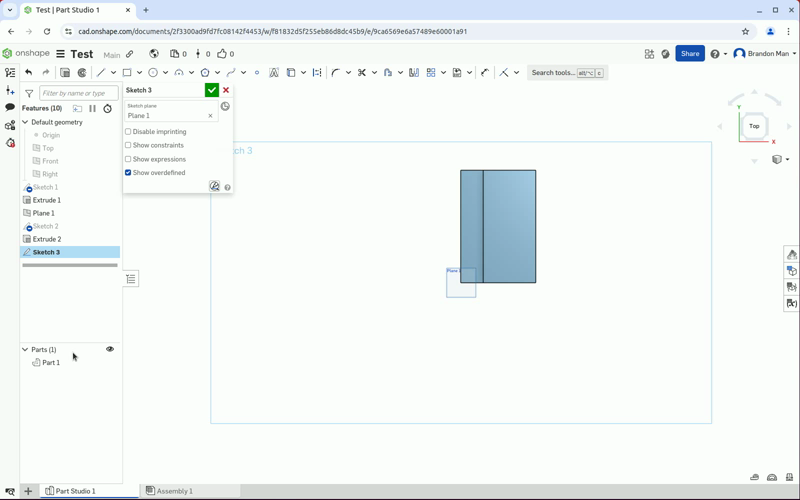
key(y)
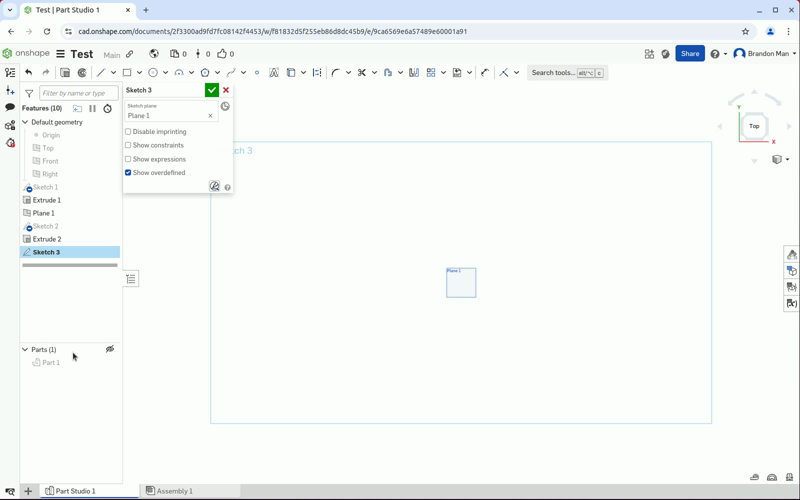
key(c)
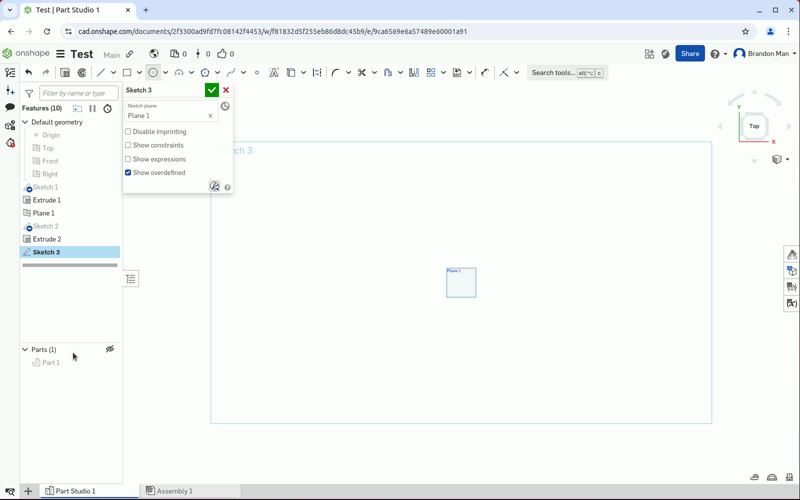
key_down(shift)
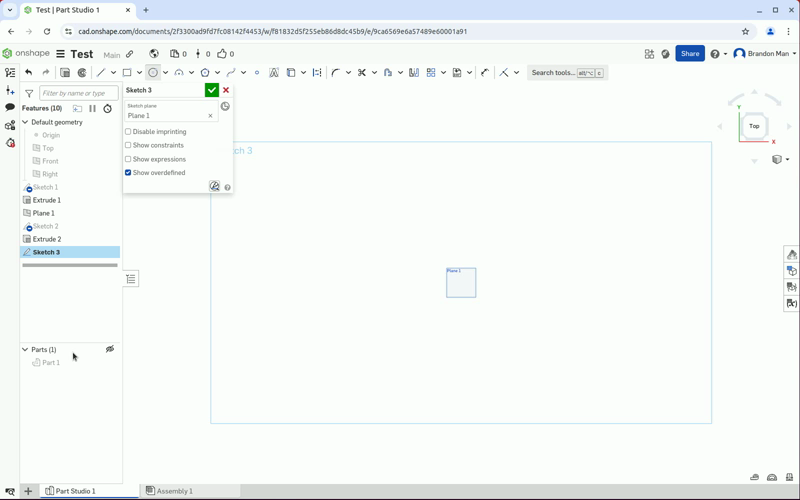
mouse_move(510, 226)
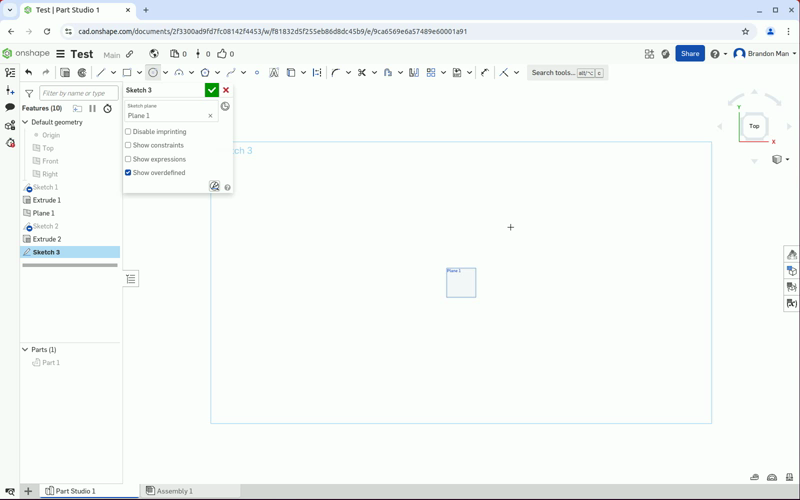
click(510, 226)
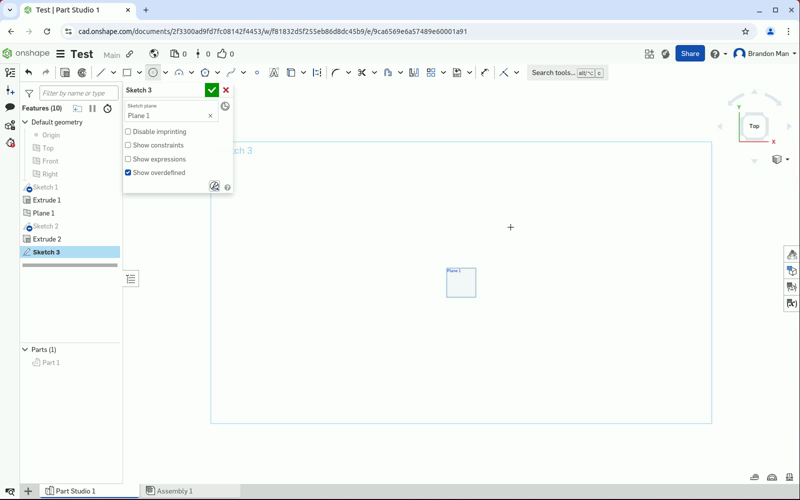
key_up(shift)
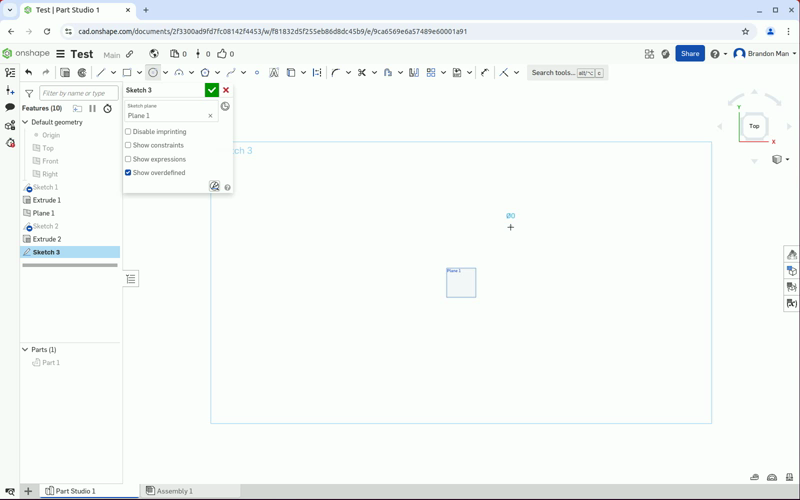
mouse_move(526, 226)
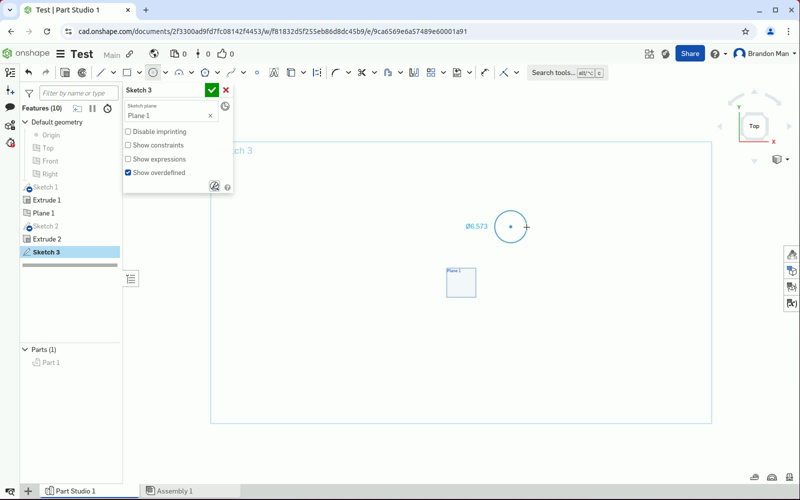
click(526, 226)
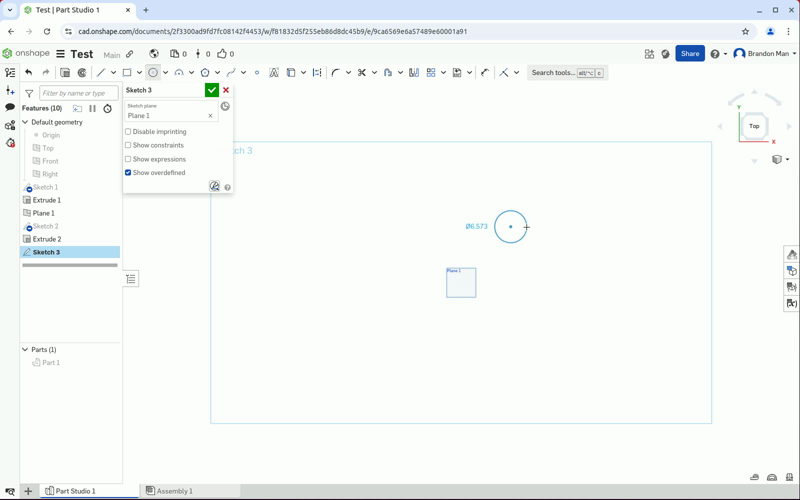
key(esc)
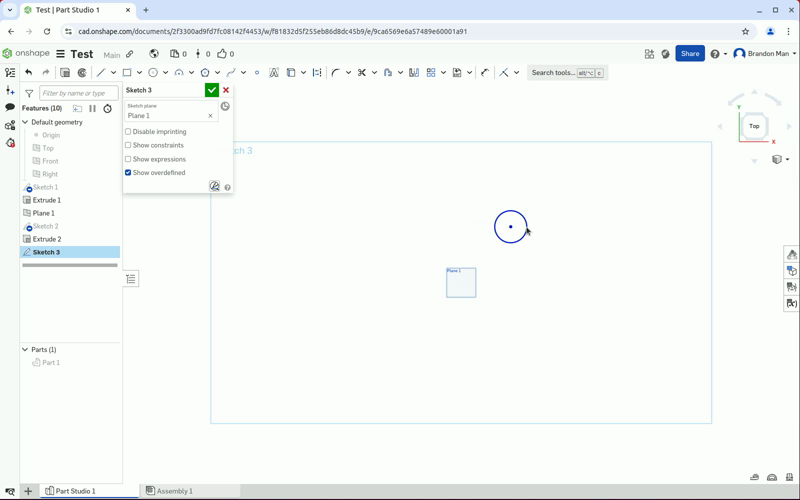
mouse_move(517, 223)
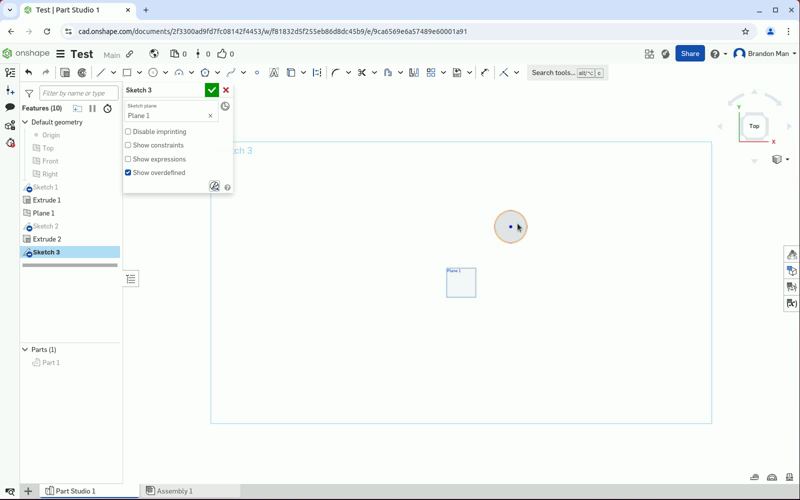
scroll(6)
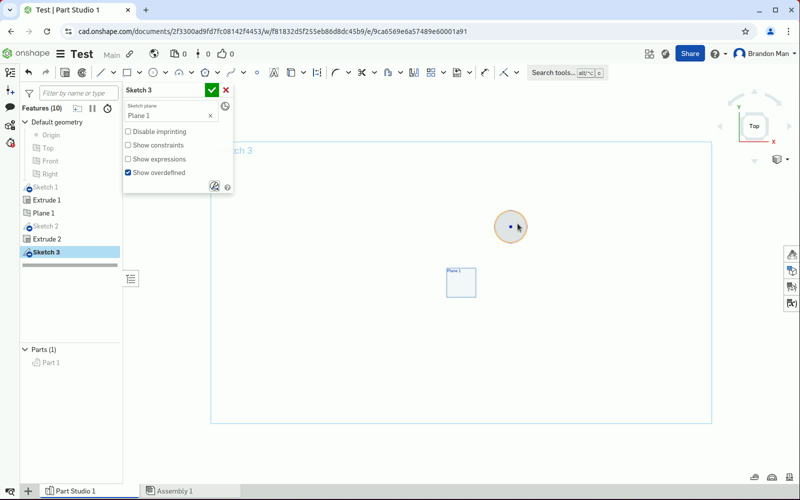
scroll(6)
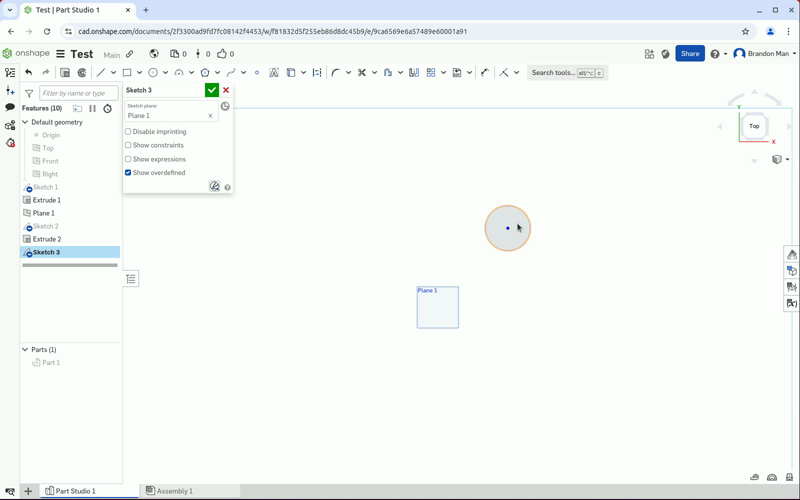
scroll(6)
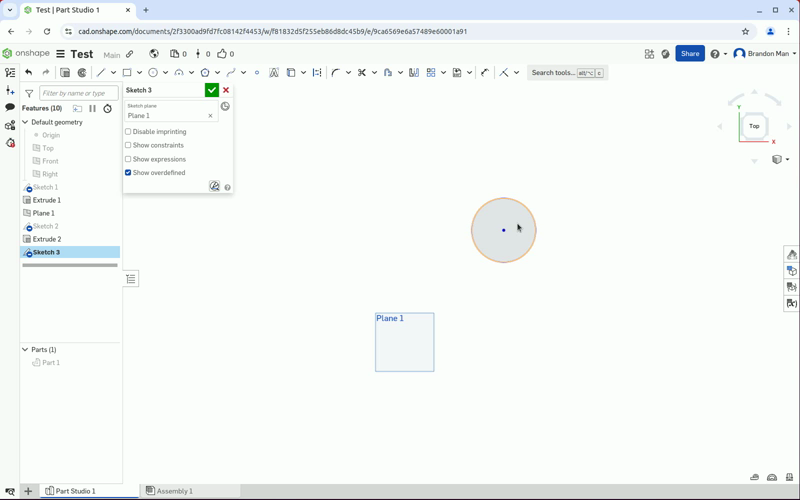
scroll(6)
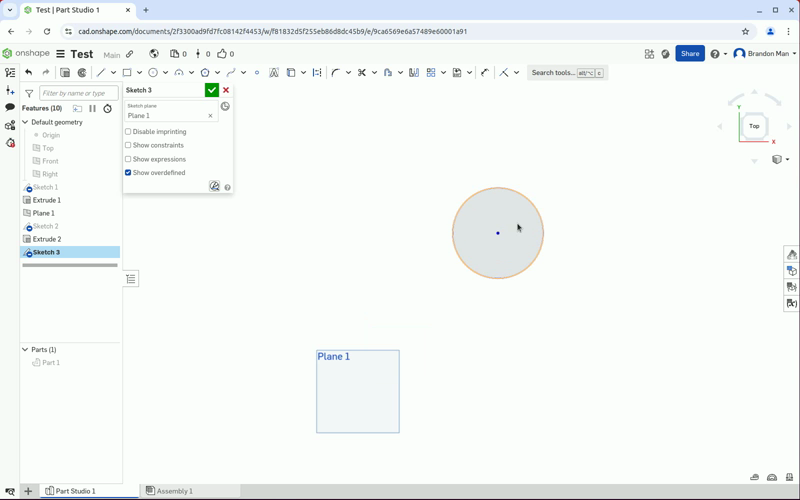
scroll(6)
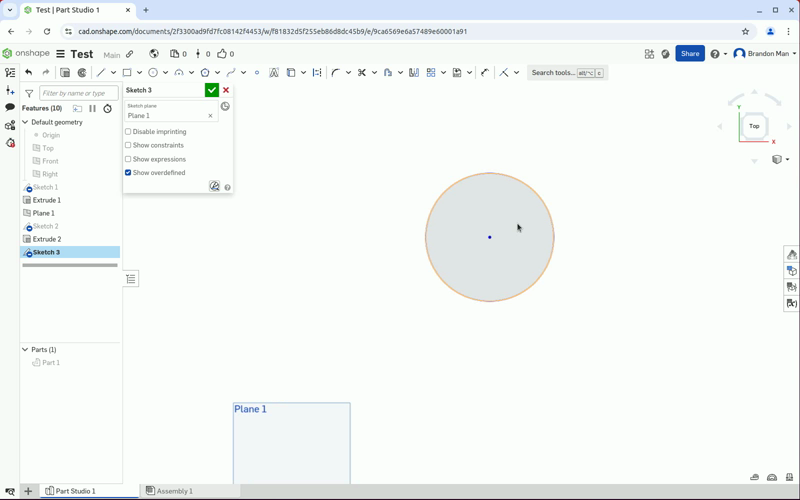
scroll(6)
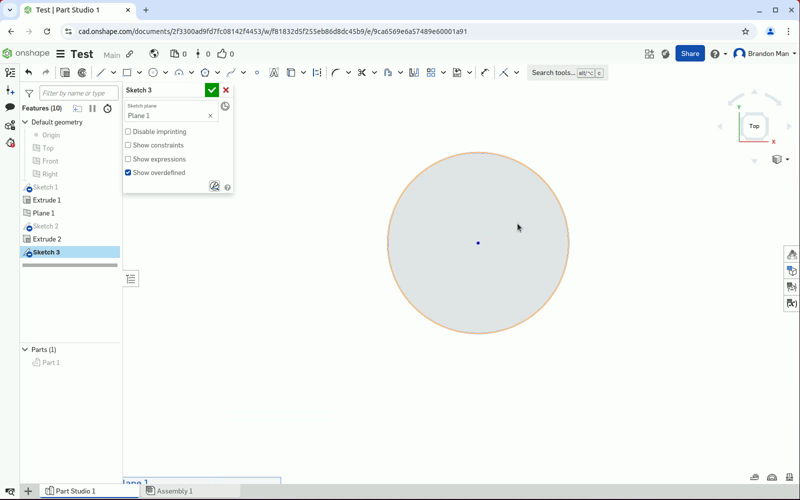
scroll(6)
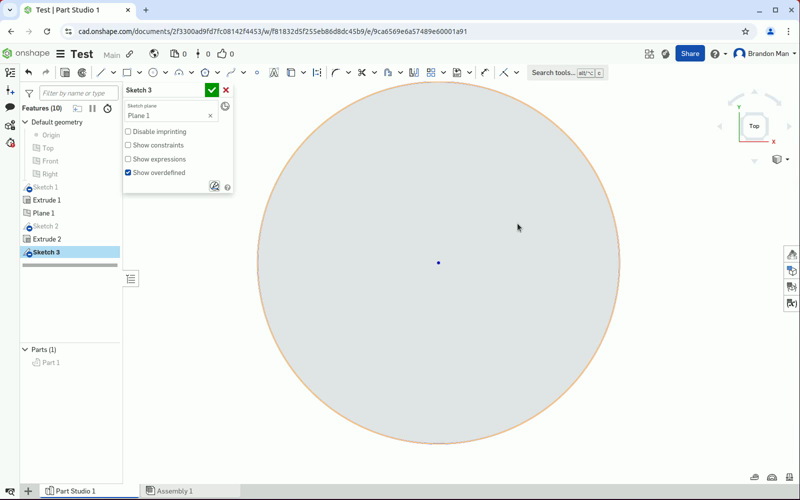
click(517, 223)
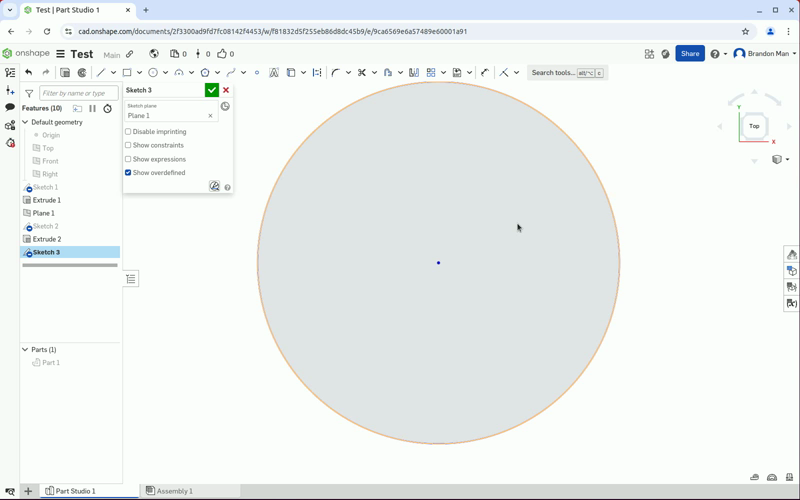
scroll(-6)
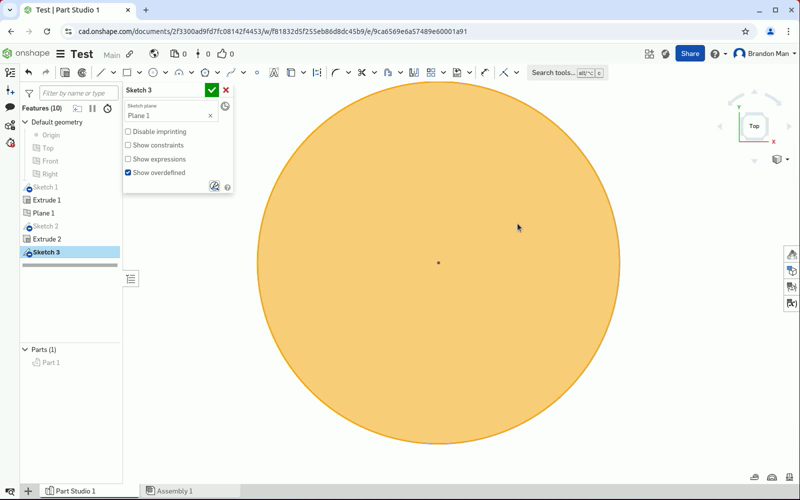
scroll(-6)
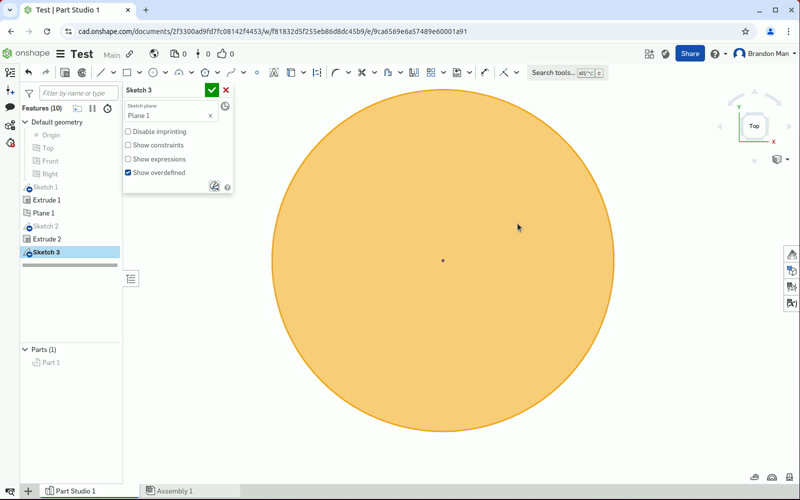
scroll(-6)
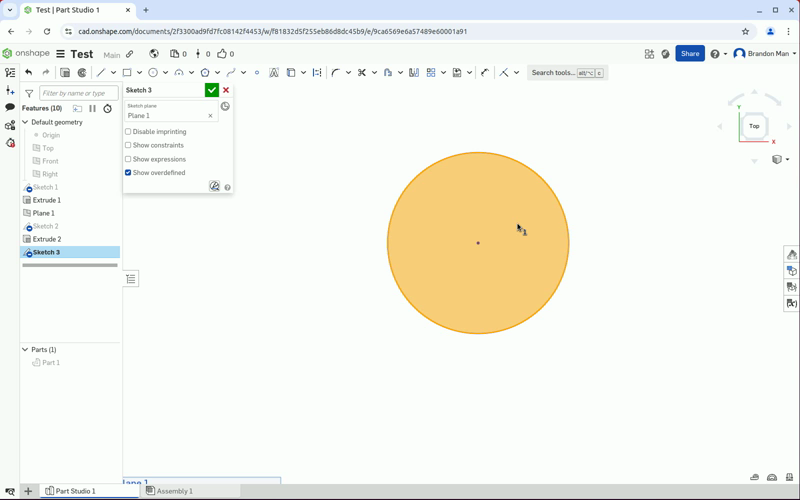
scroll(-6)
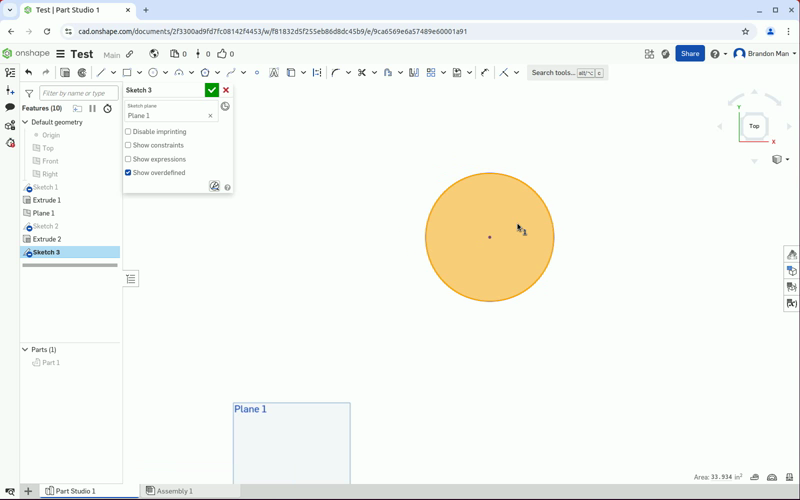
scroll(-6)
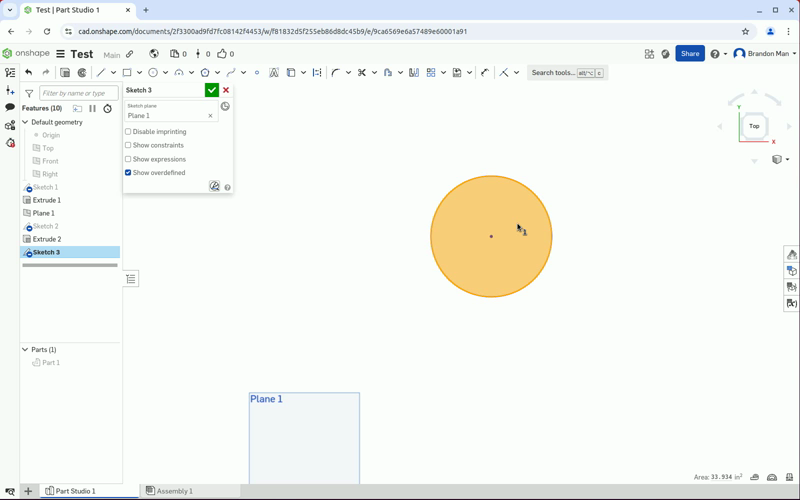
scroll(-6)
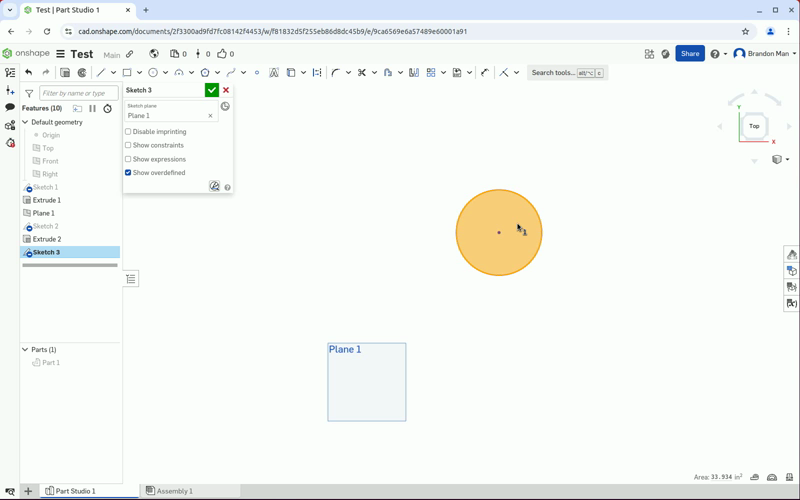
scroll(-6)
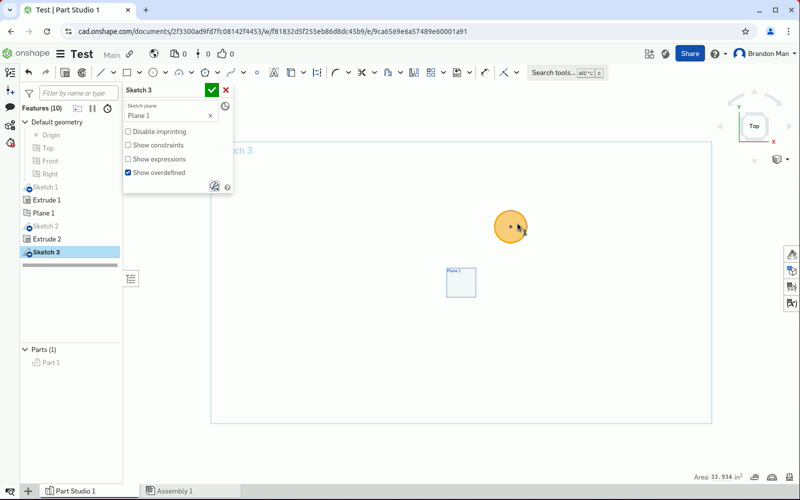
mouse_move(73, 352)
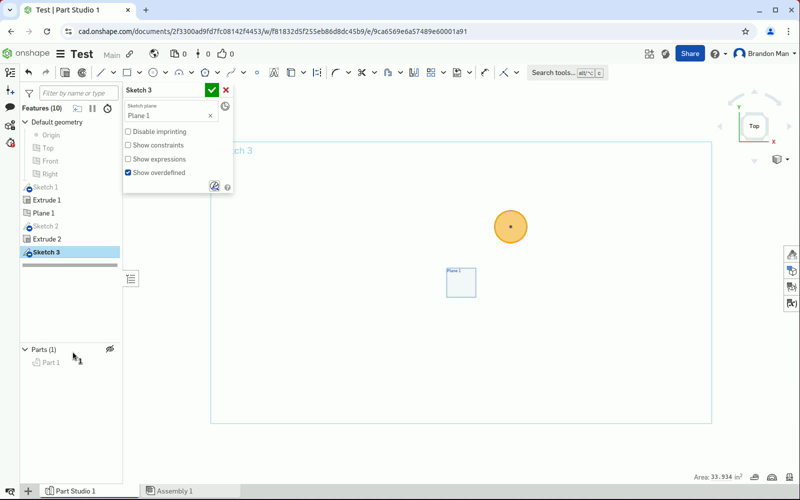
key(shift+y)
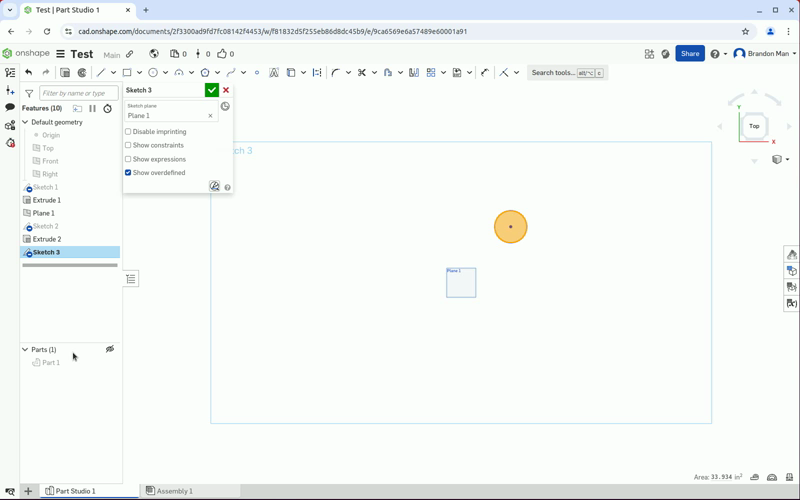
key(shift+e)
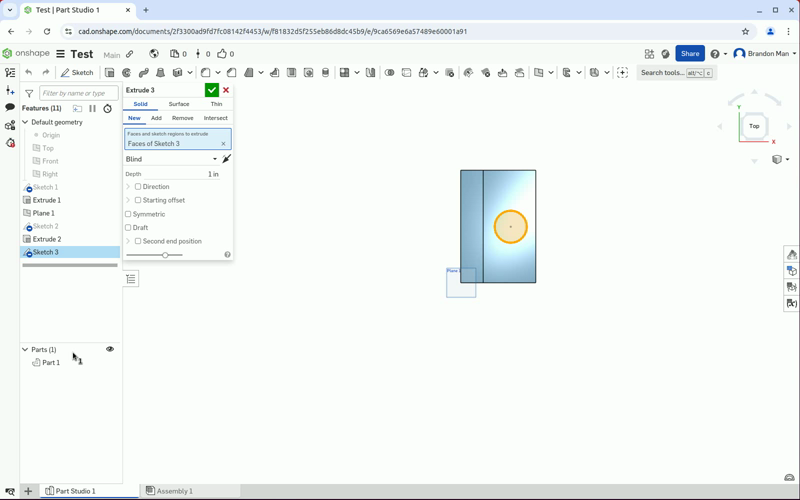
mouse_move(143, 106)
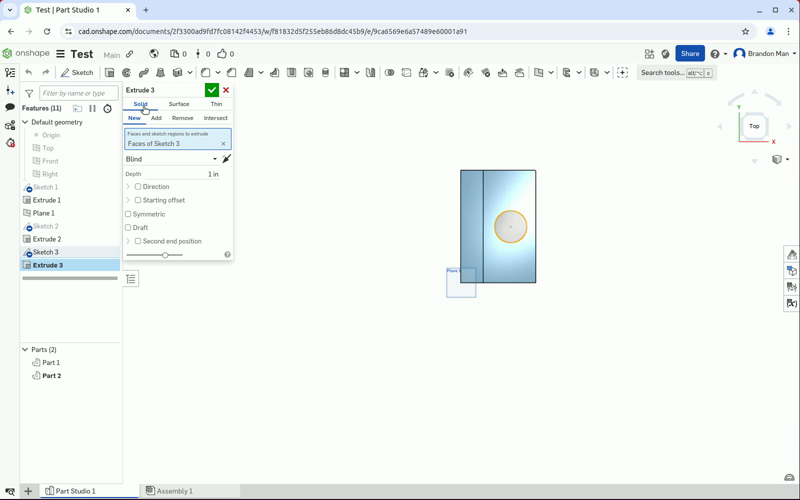
click(143, 106)
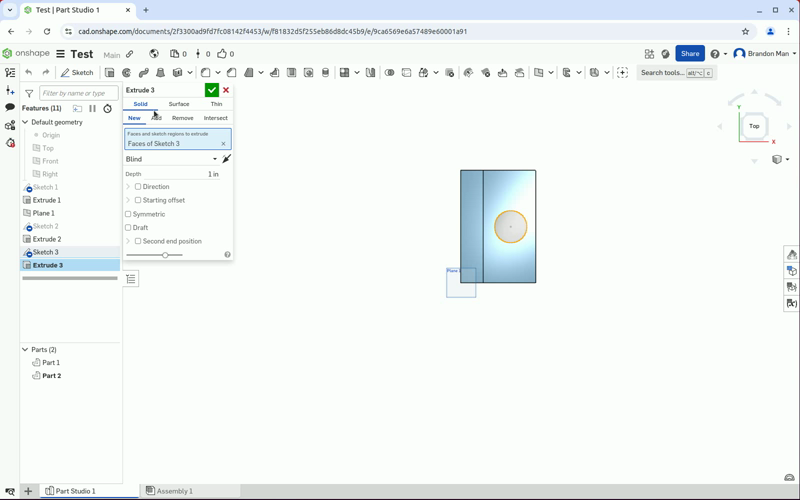
mouse_move(186, 120)
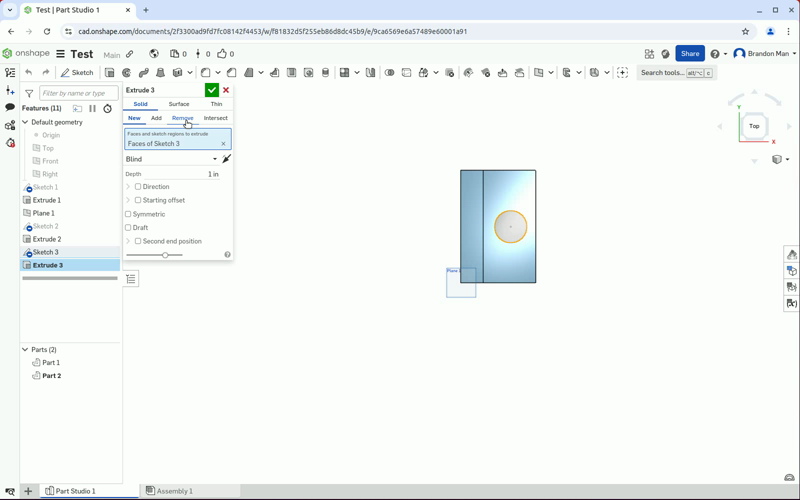
click(186, 120)
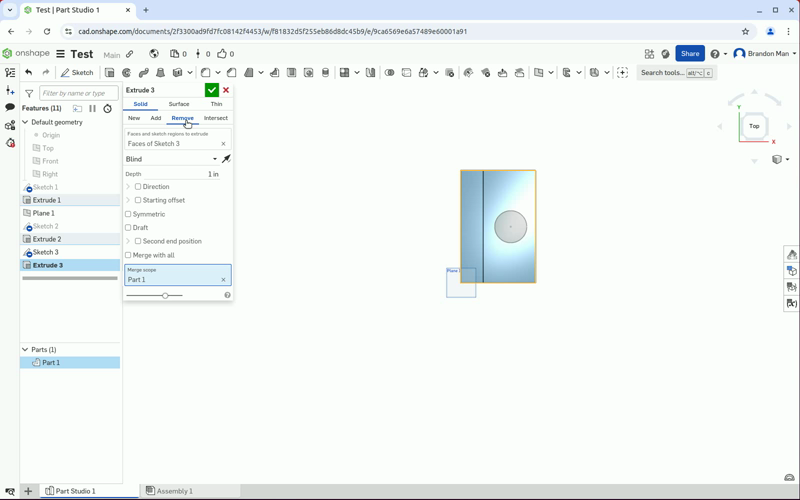
key(tab, 4)
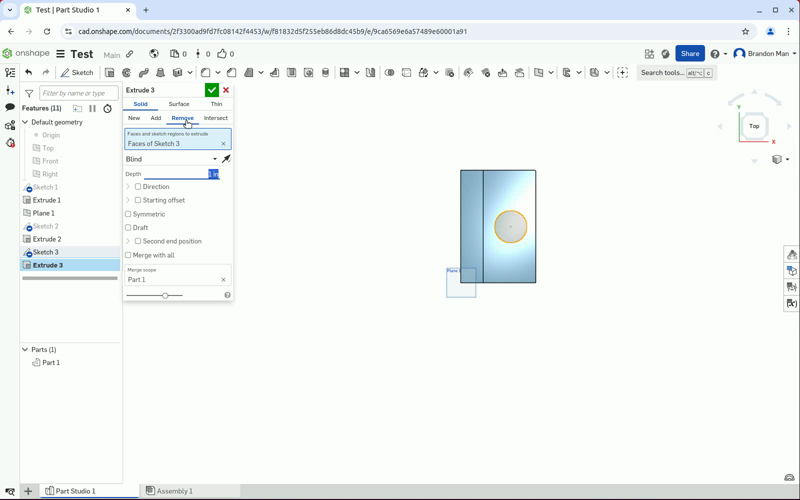
text(30.811)
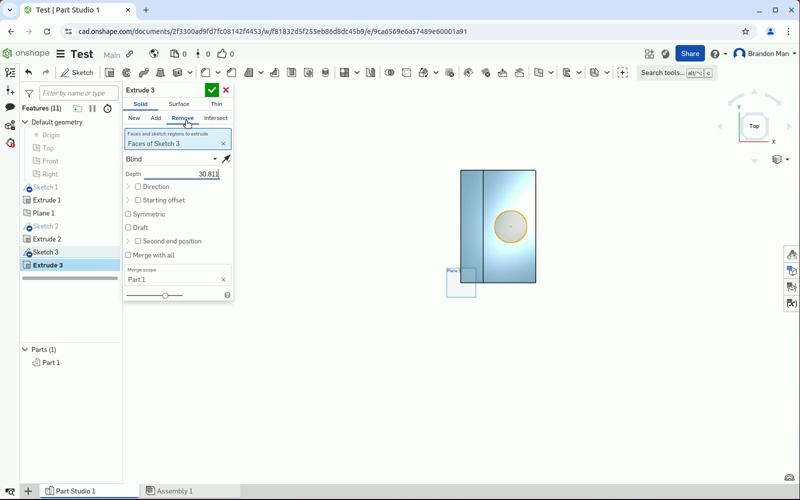
key(tab, 6)
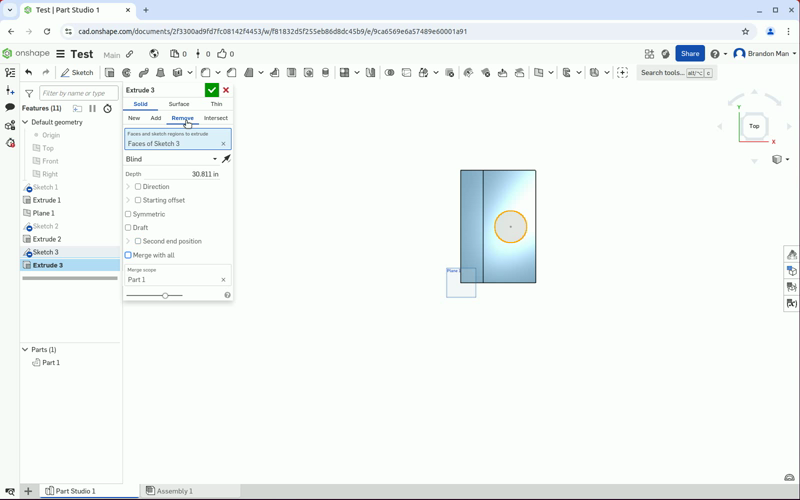
key(space)
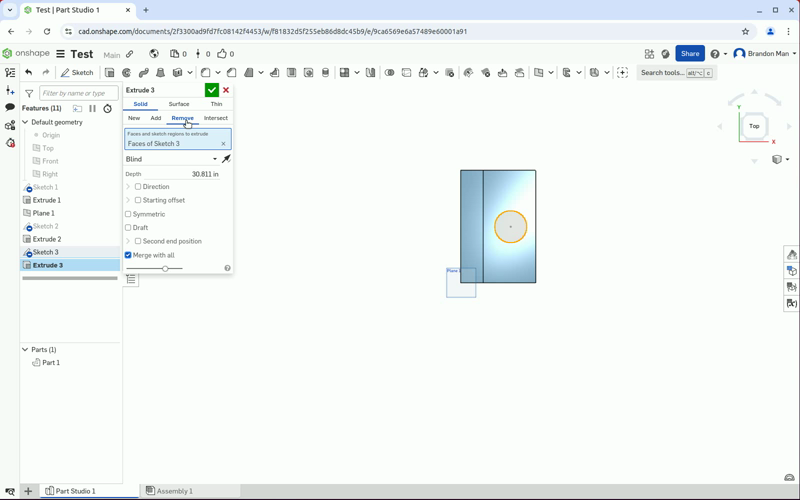
key(enter)
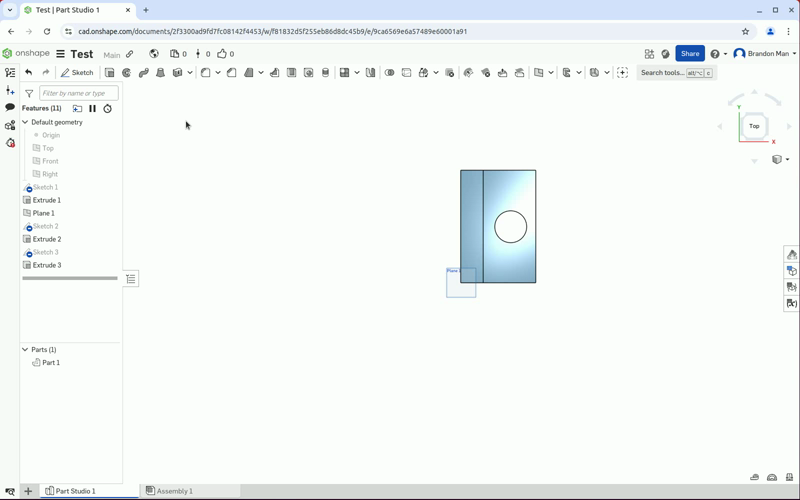
key(shift+h)
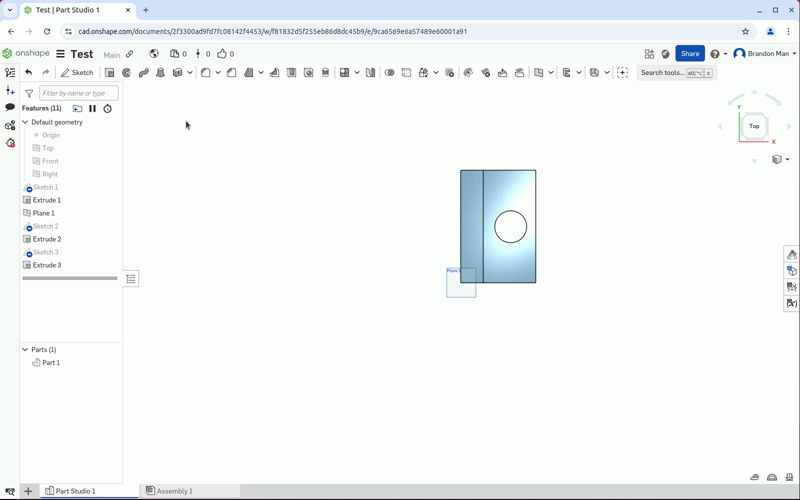
key(shift+h)
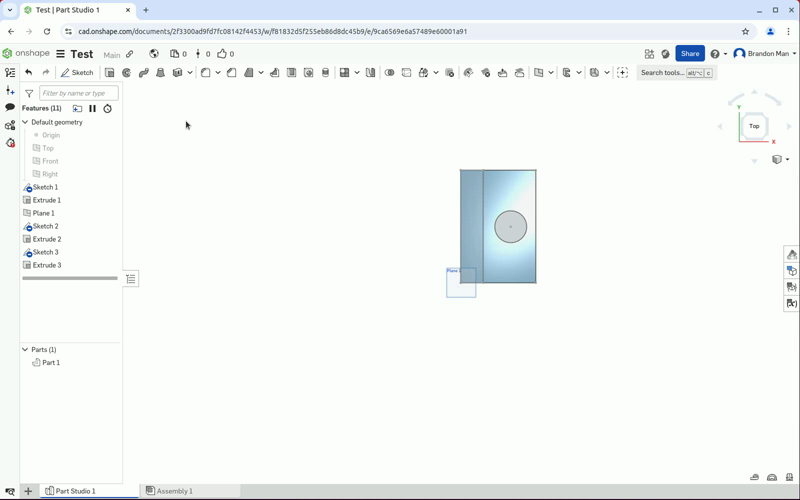
key(shift+7)
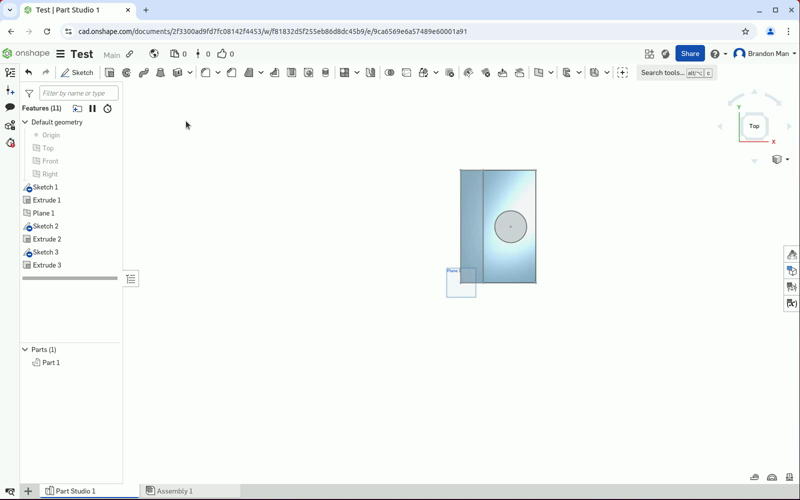
key(up, 3)
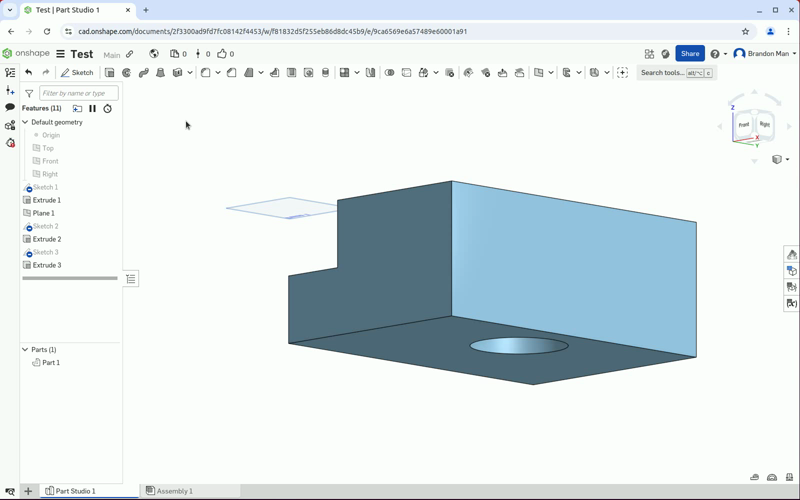
key(left, 3)
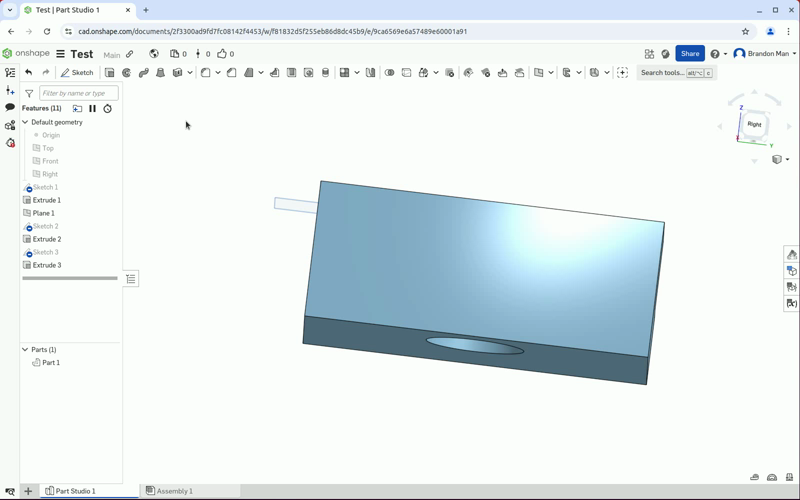
key(right, 3)
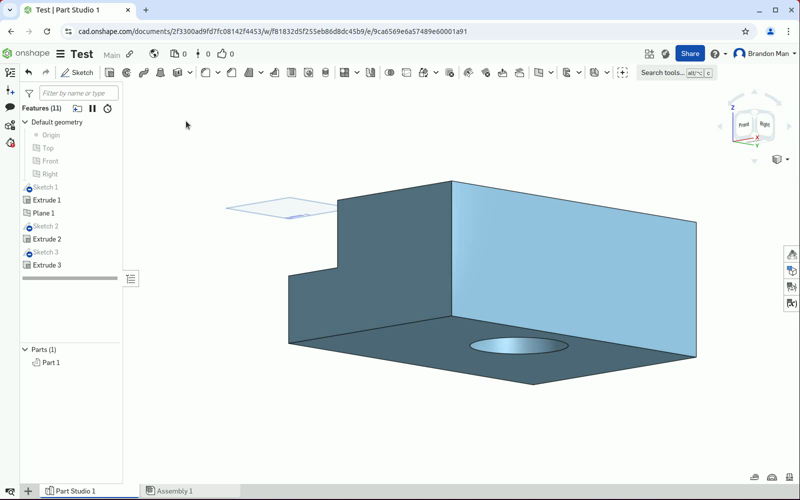
key(down, 3)
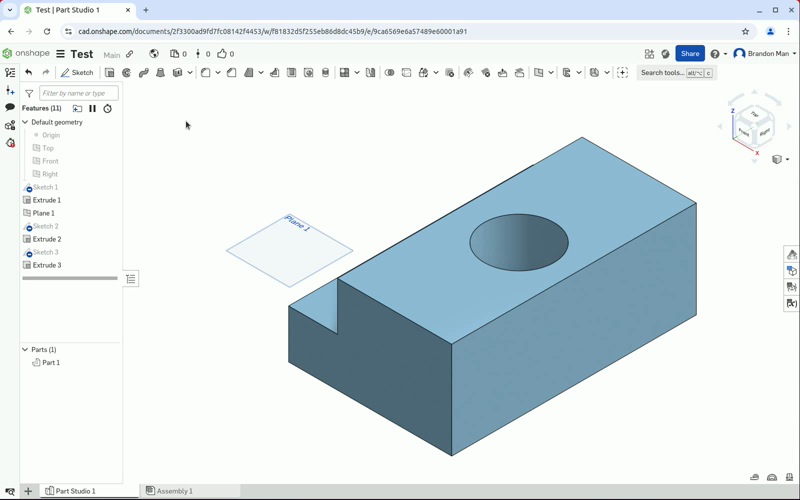
mouse_move(73, 189)
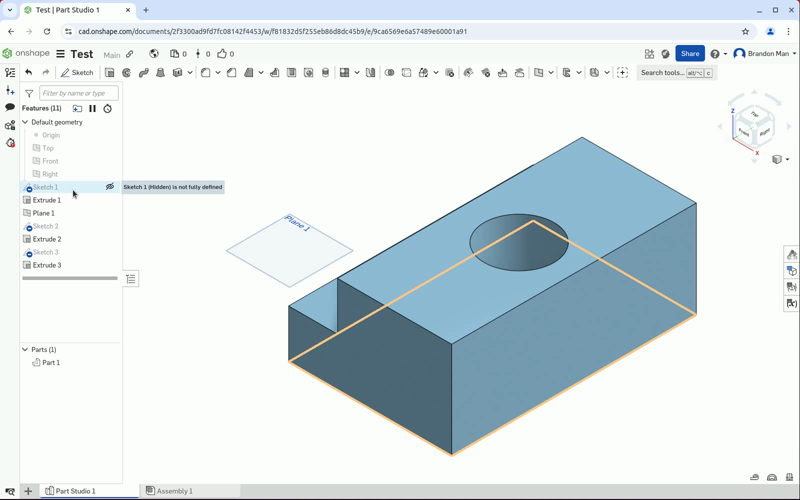
click(73, 189)